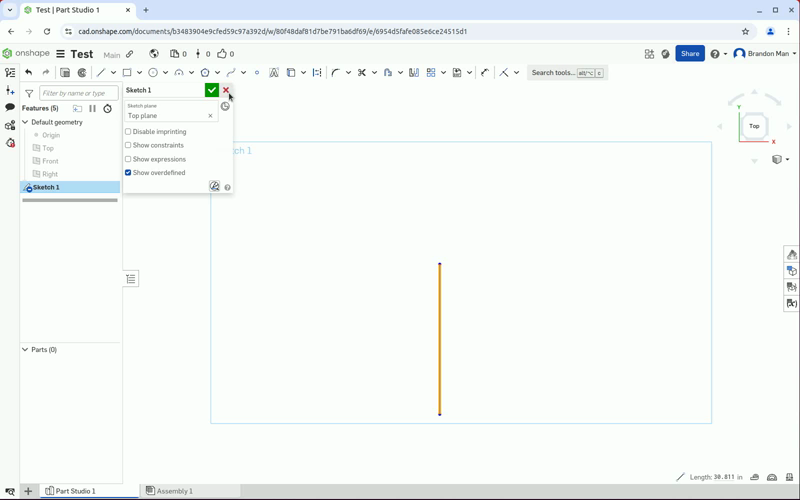
key(shift+h)
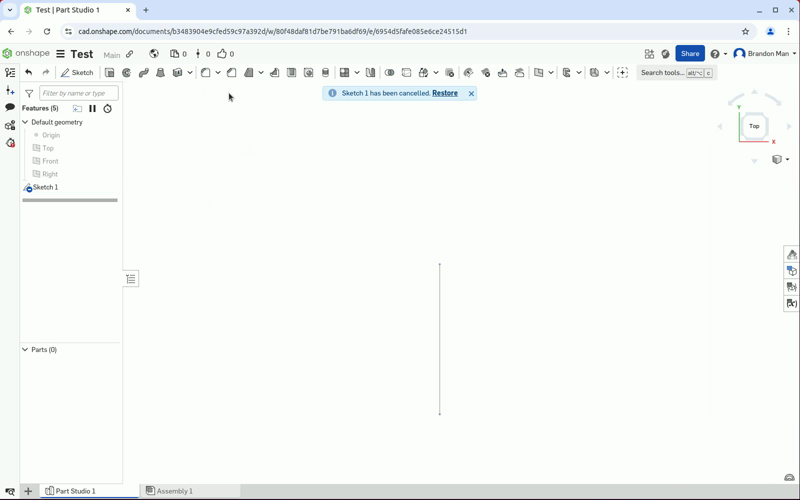
key(shift+s)
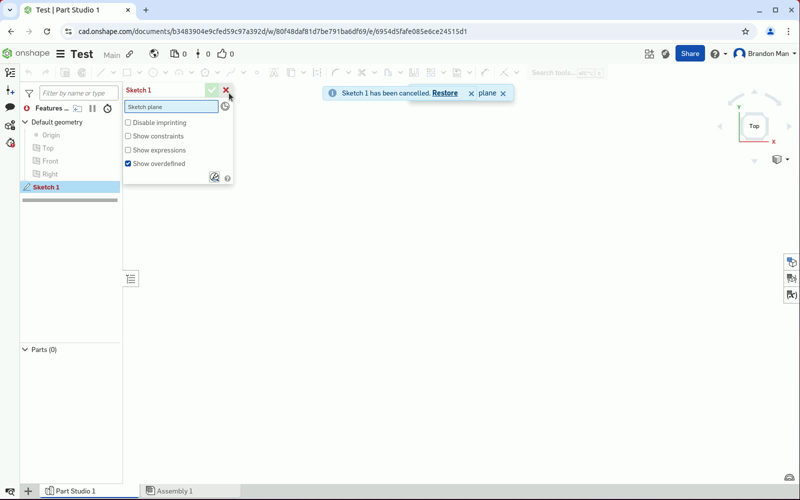
mouse_move(73, 150)
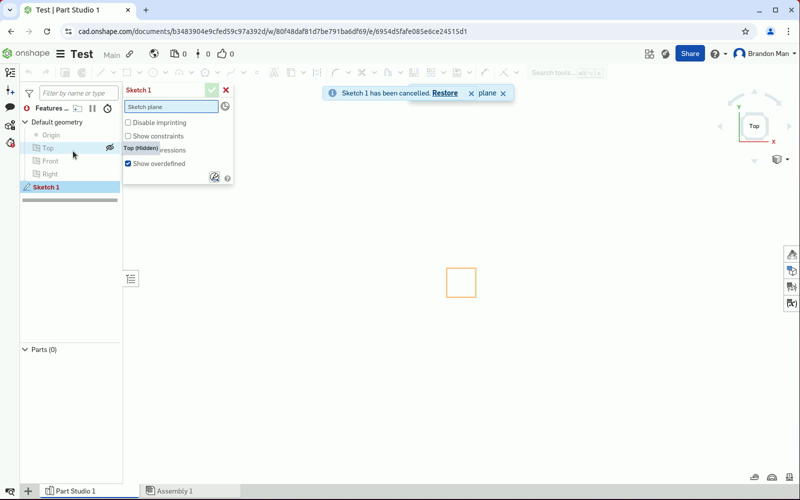
click(73, 150)
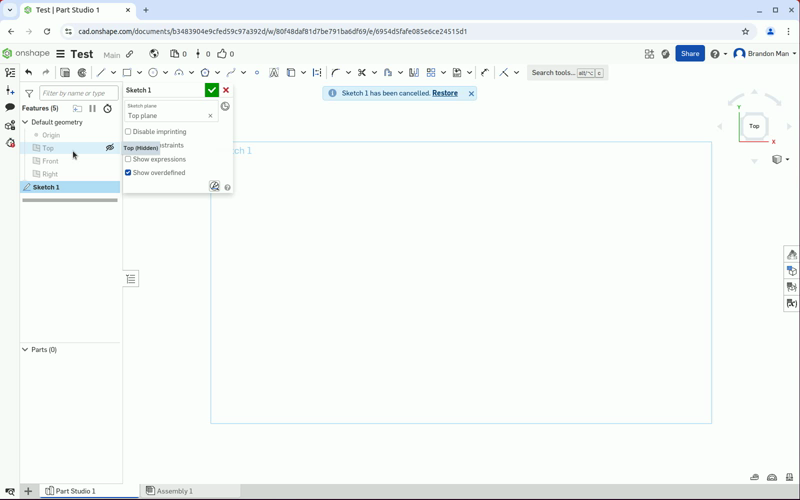
mouse_move(73, 352)
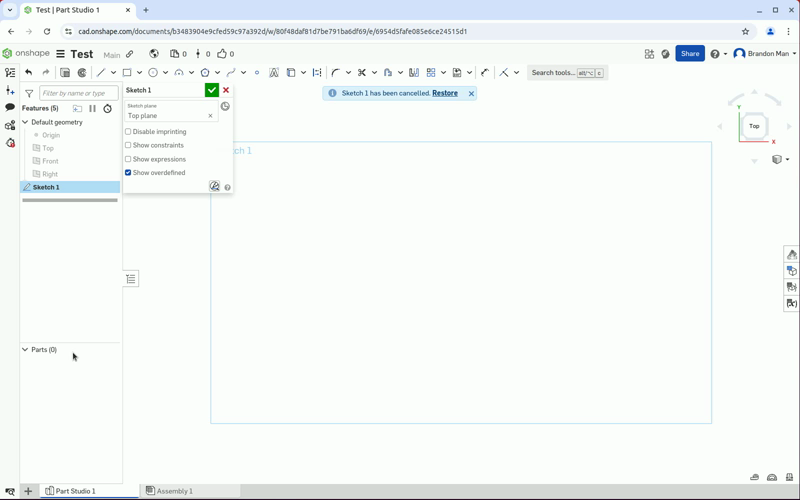
key(y)
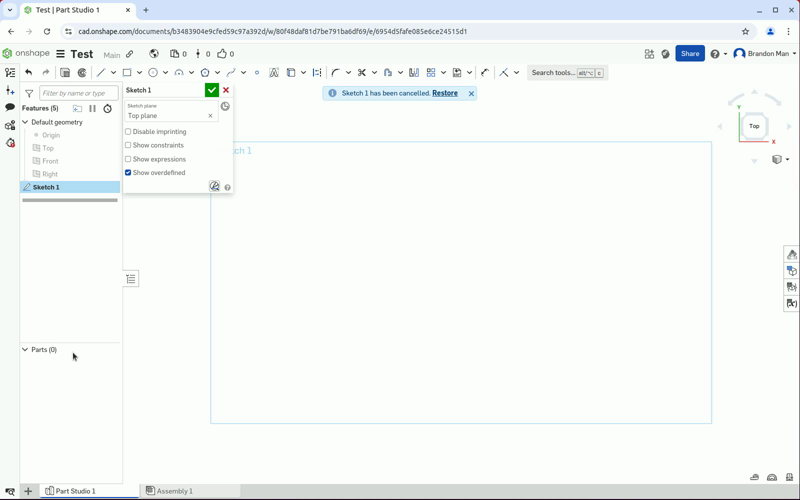
key(l)
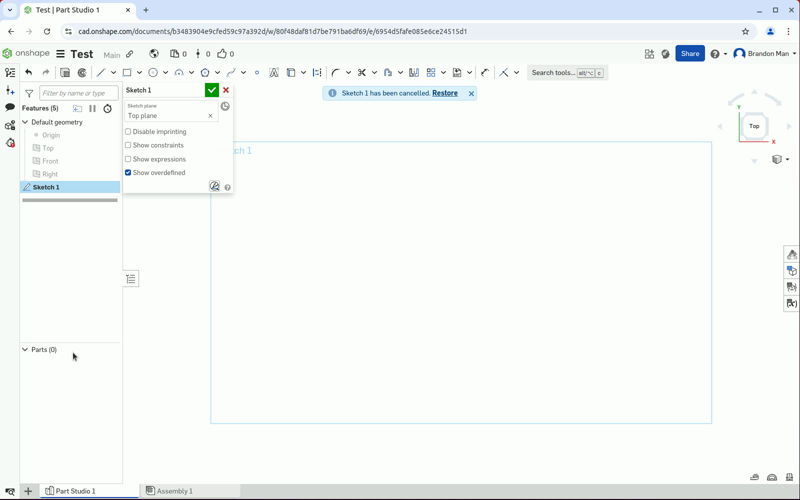
key_down(shift)
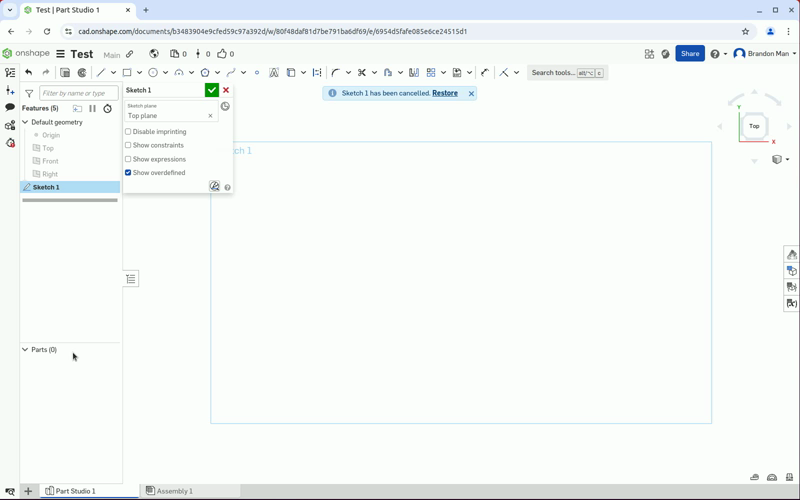
mouse_move(460, 282)
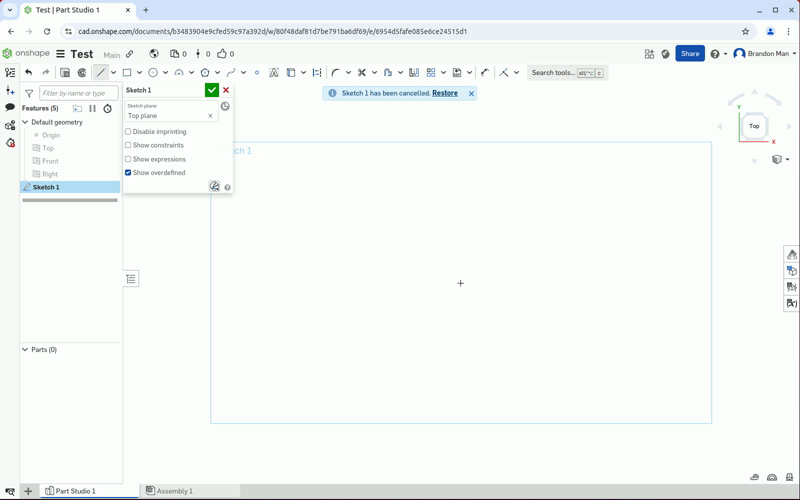
click(460, 282)
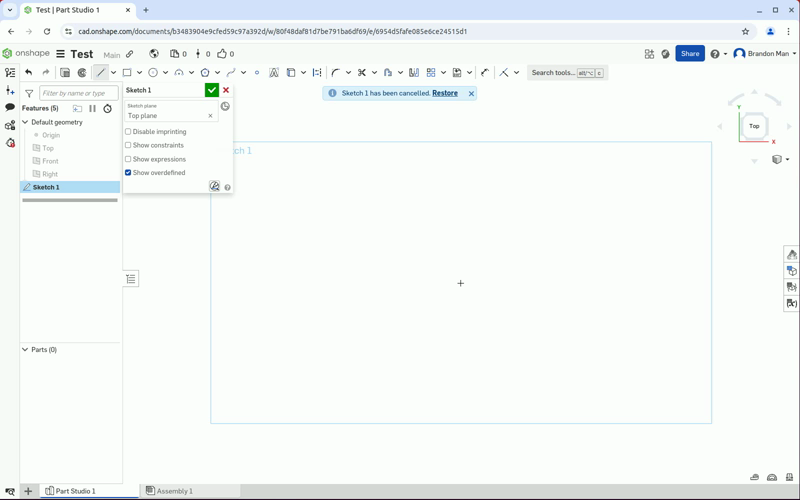
key_up(shift)
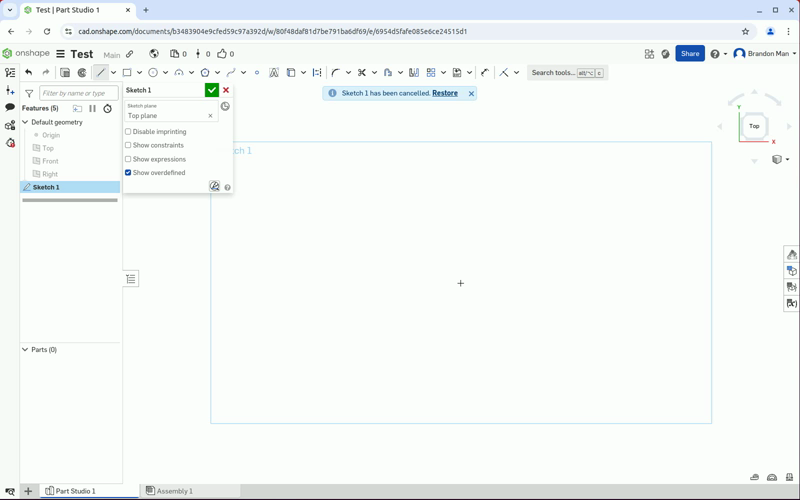
key_down(shift)
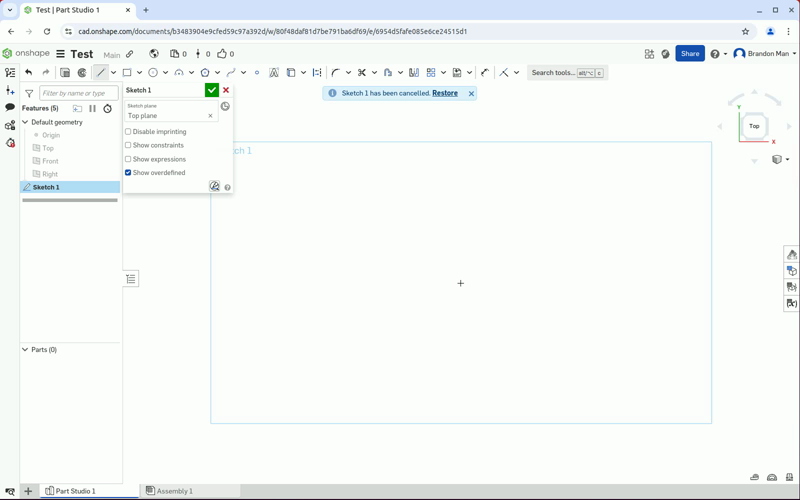
mouse_move(535, 282)
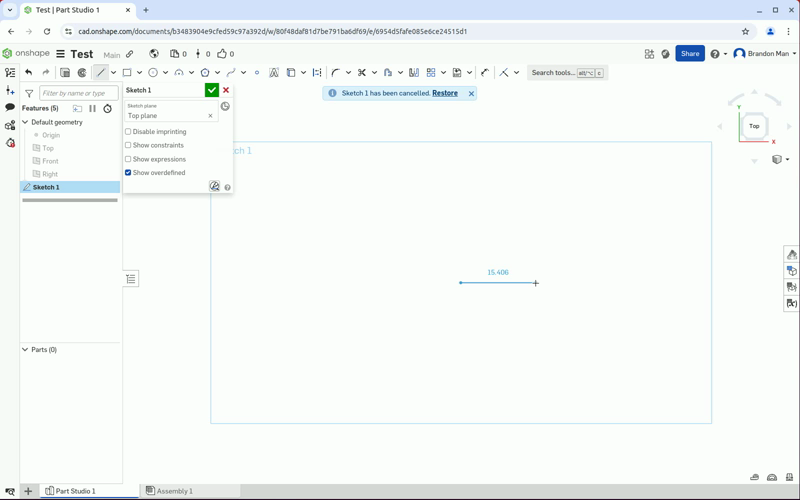
click(535, 282)
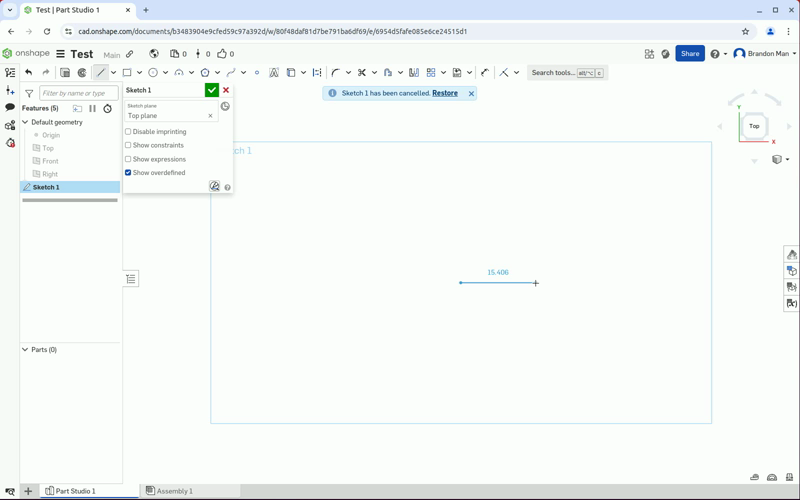
key_up(shift)
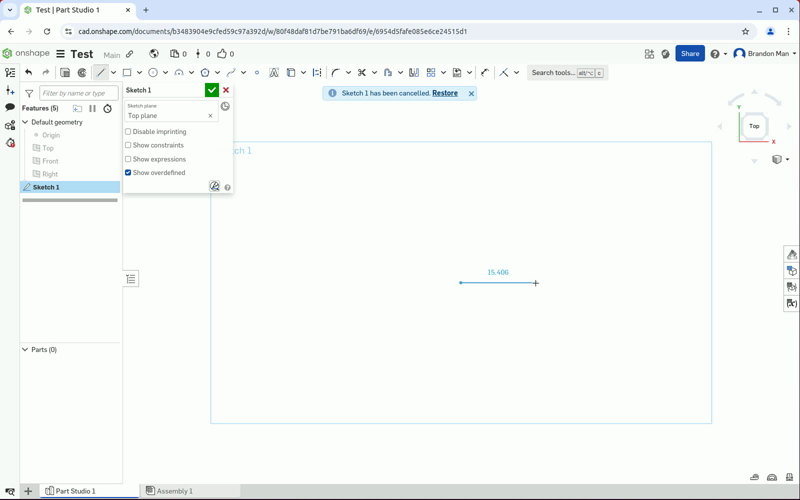
key_down(shift)
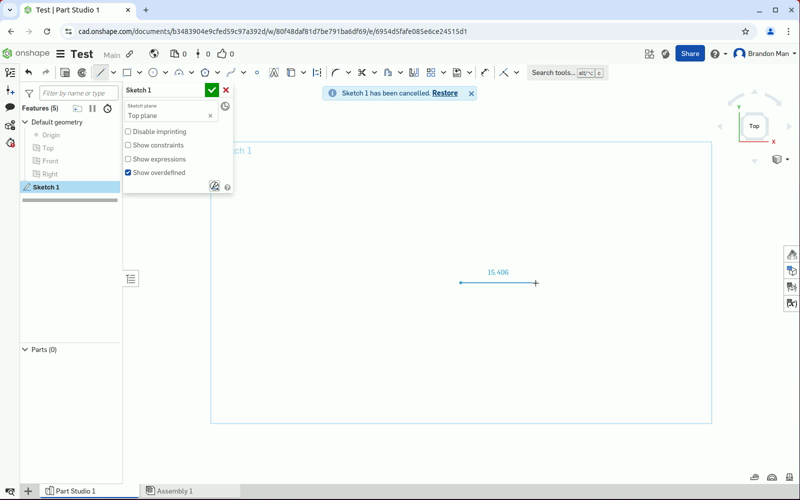
mouse_move(535, 170)
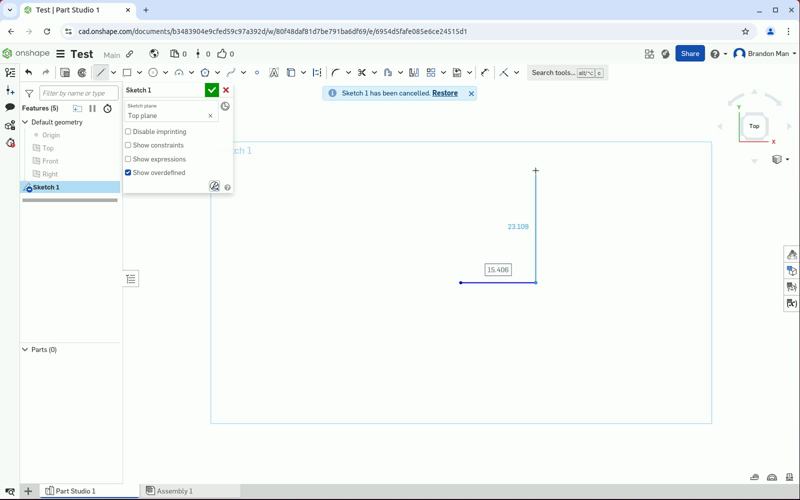
click(535, 170)
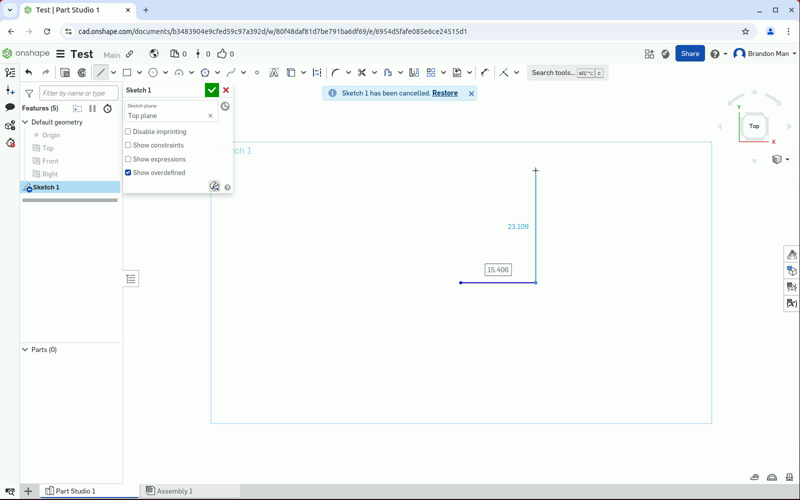
key_up(shift)
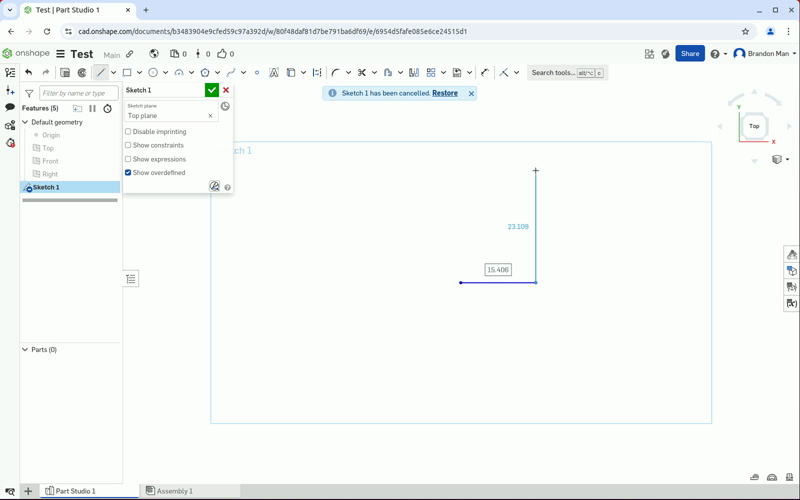
key_down(shift)
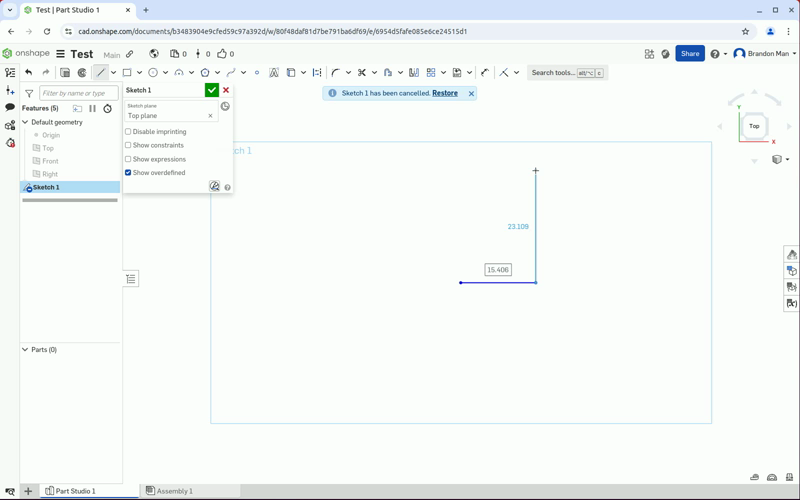
mouse_move(460, 170)
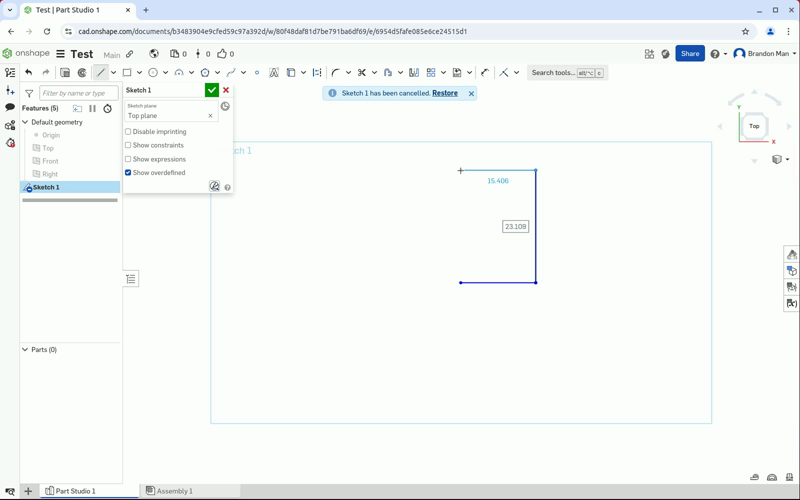
click(460, 170)
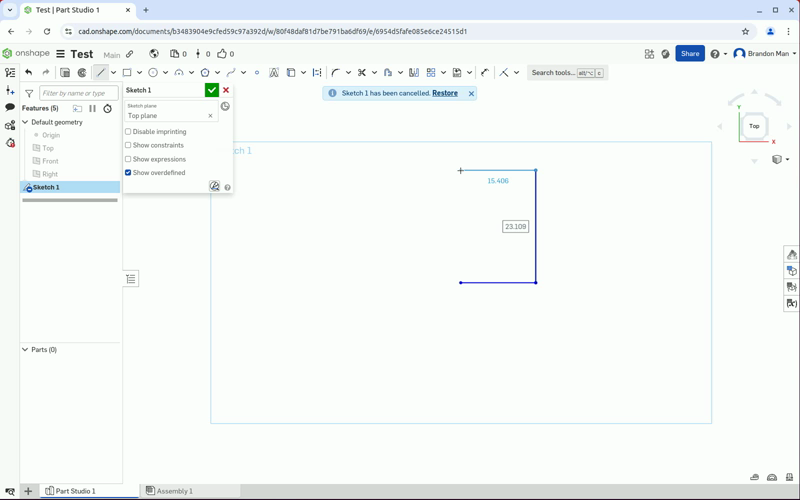
key_up(shift)
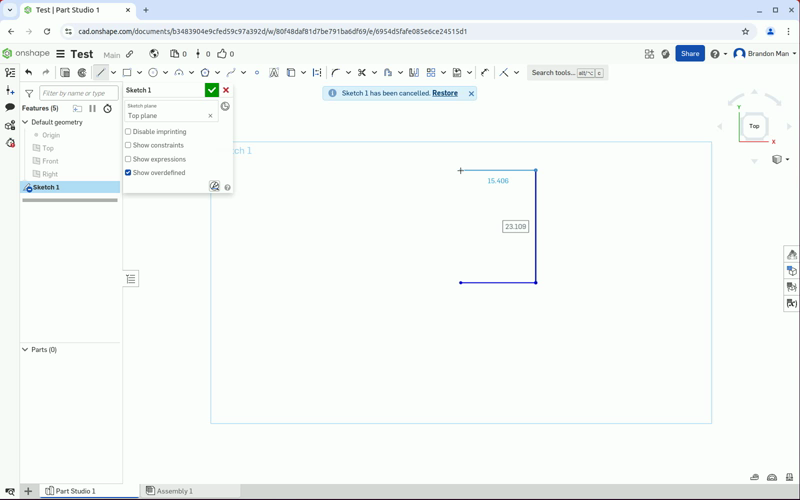
key_down(shift)
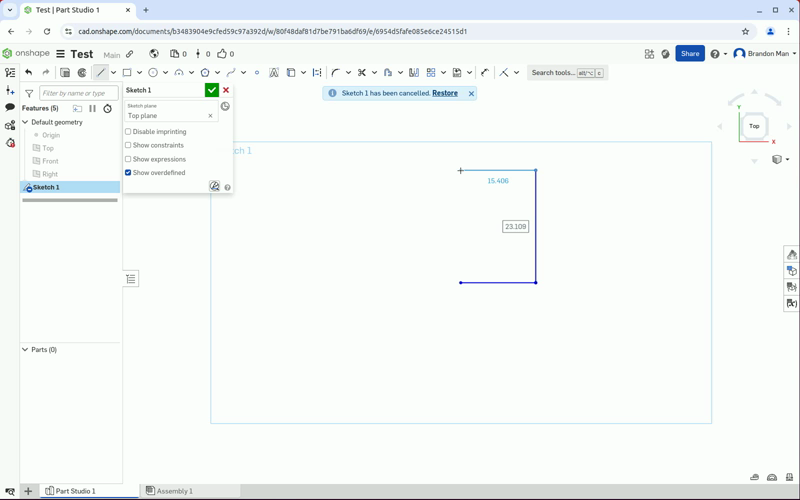
mouse_move(460, 282)
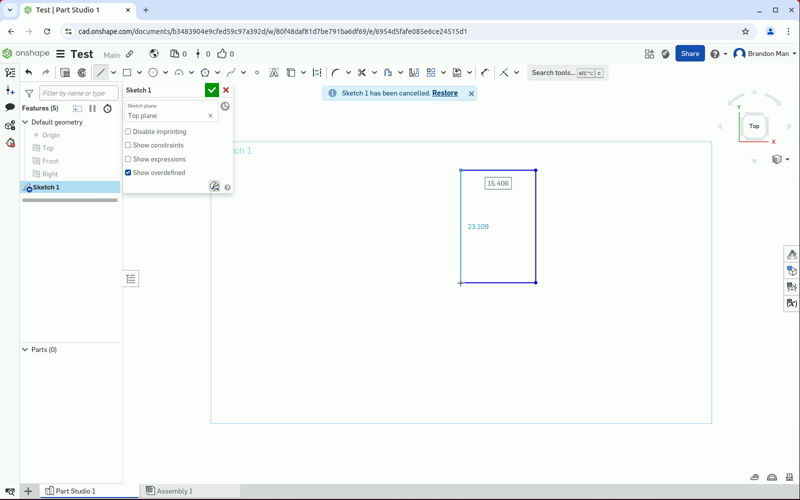
key_up(shift)
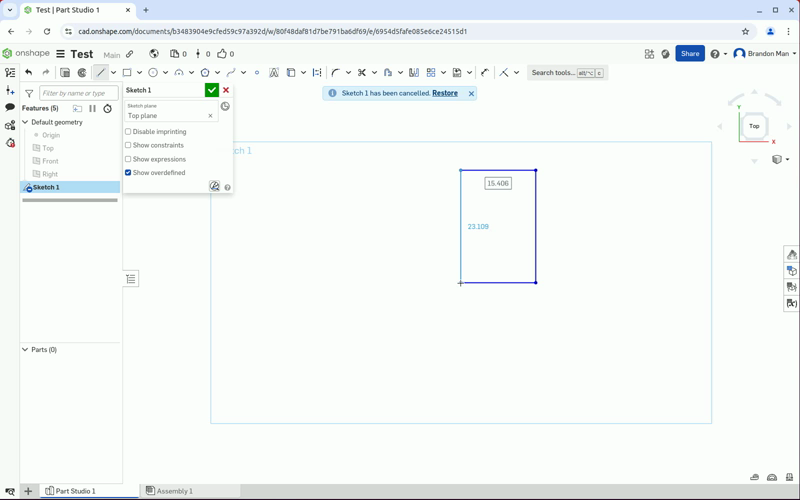
click(460, 282)
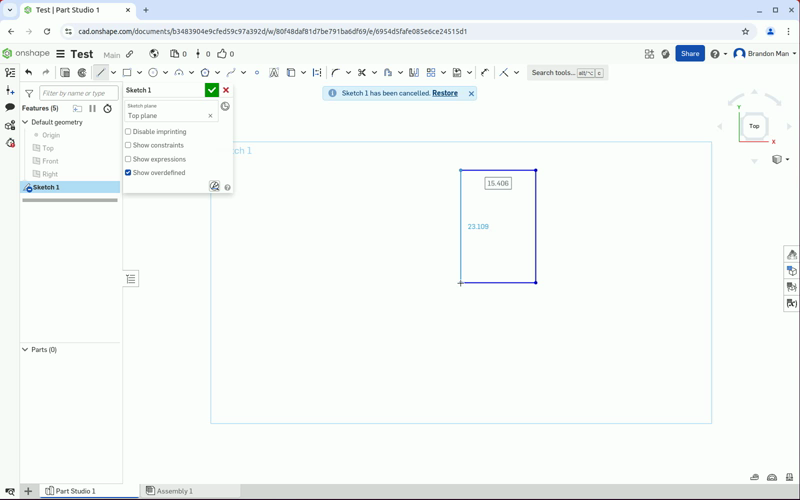
key(esc)
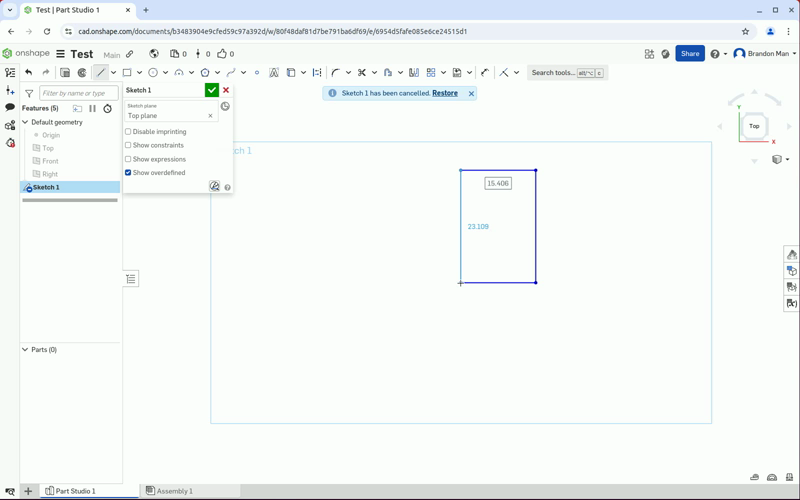
mouse_move(478, 263)
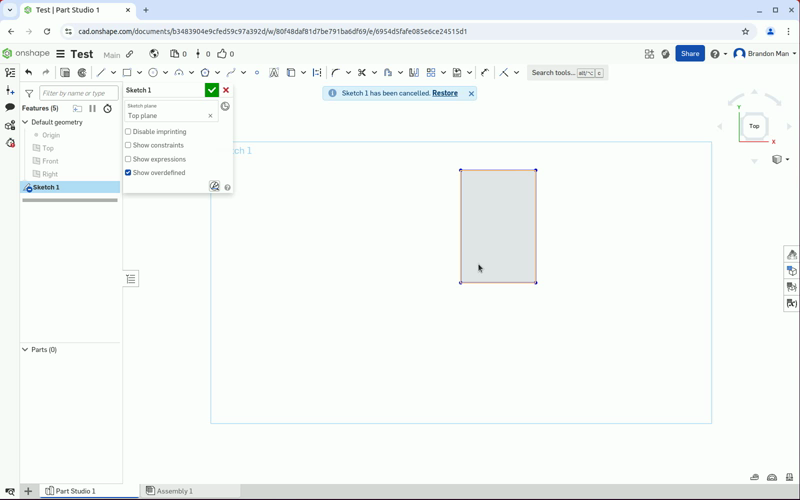
click(478, 263)
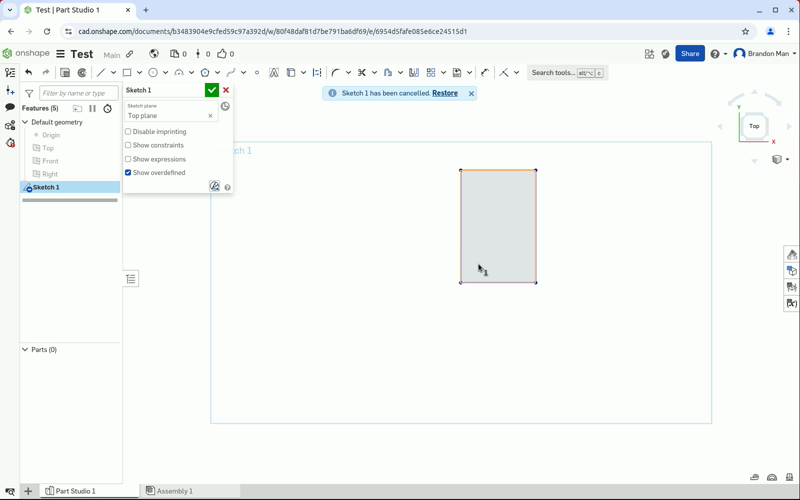
mouse_move(73, 352)
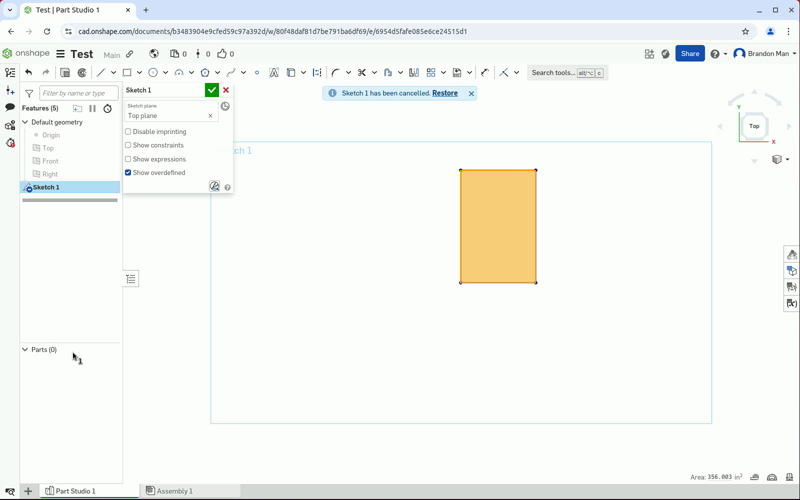
key(shift+y)
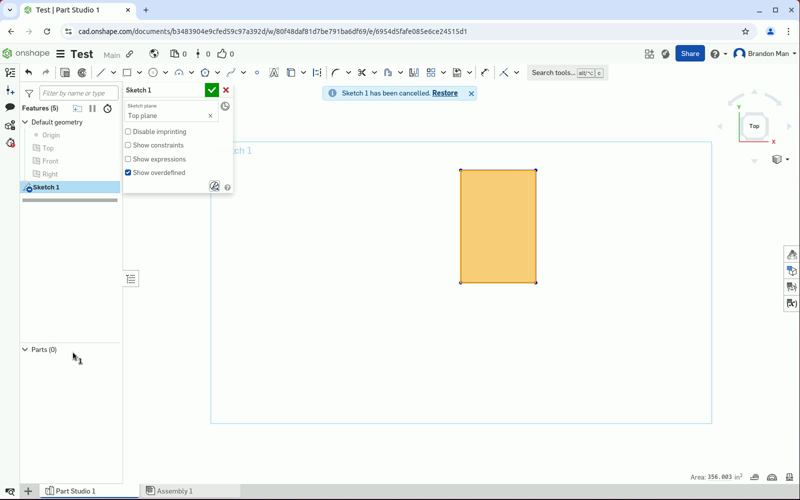
key(shift+e)
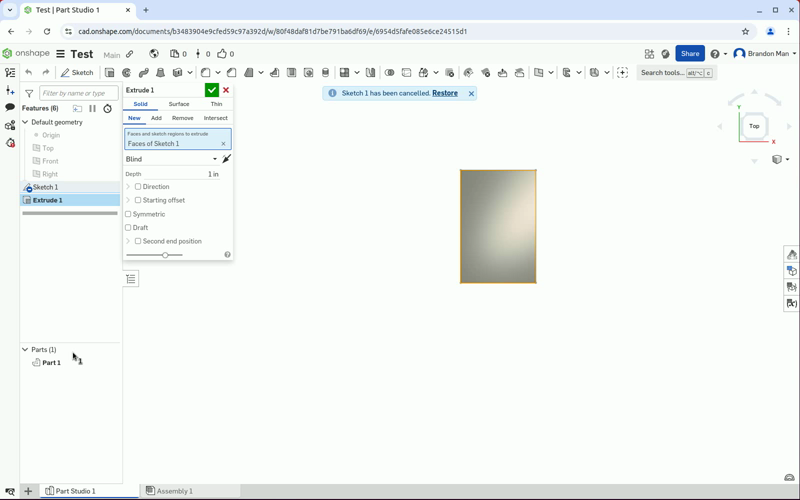
mouse_move(143, 106)
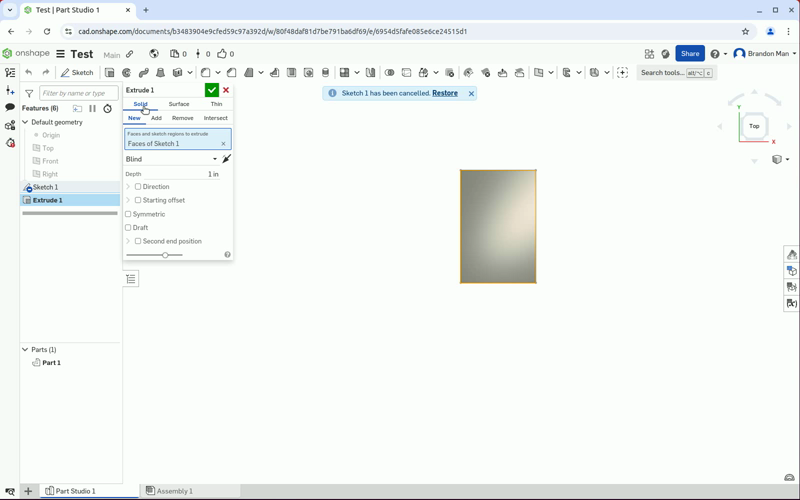
click(143, 106)
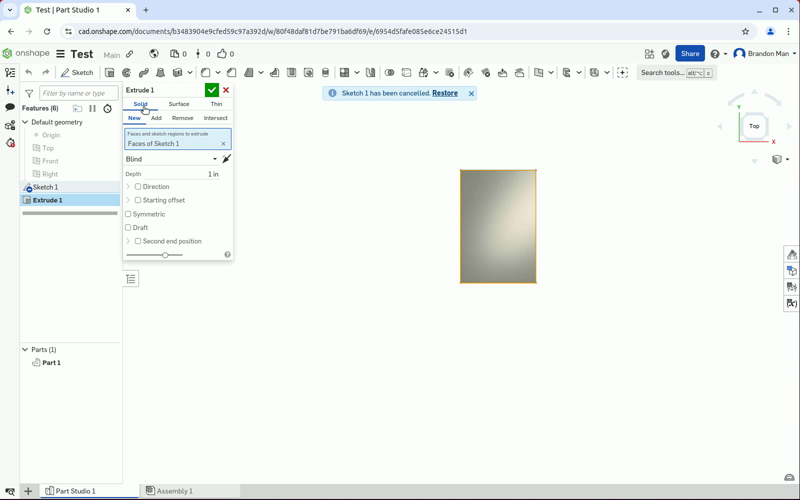
mouse_move(137, 120)
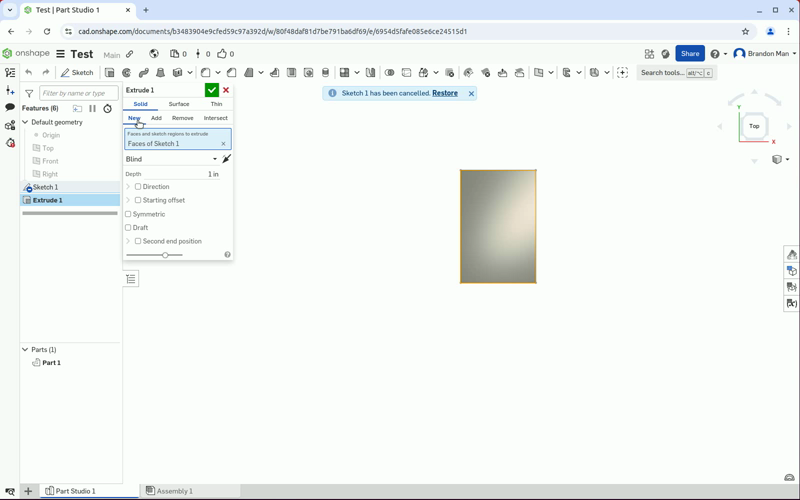
click(137, 120)
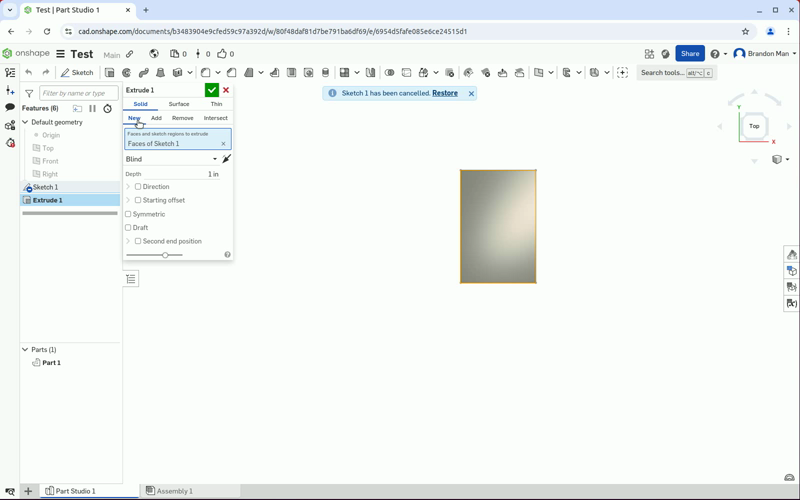
key(tab, 4)
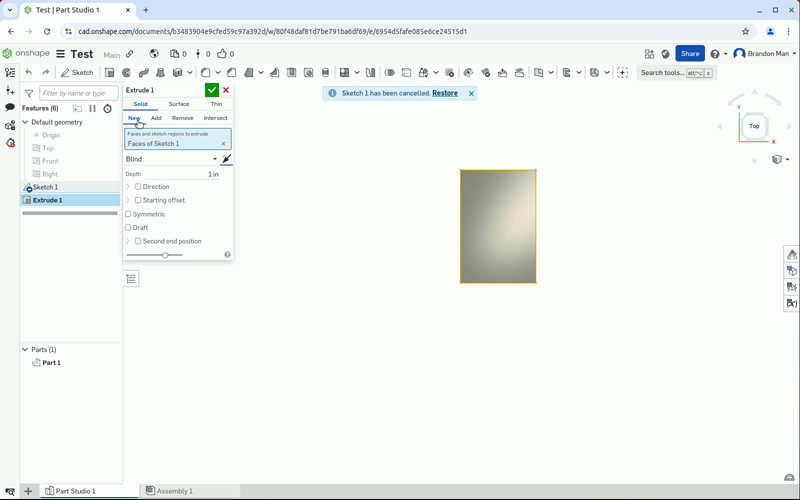
text(9.147)
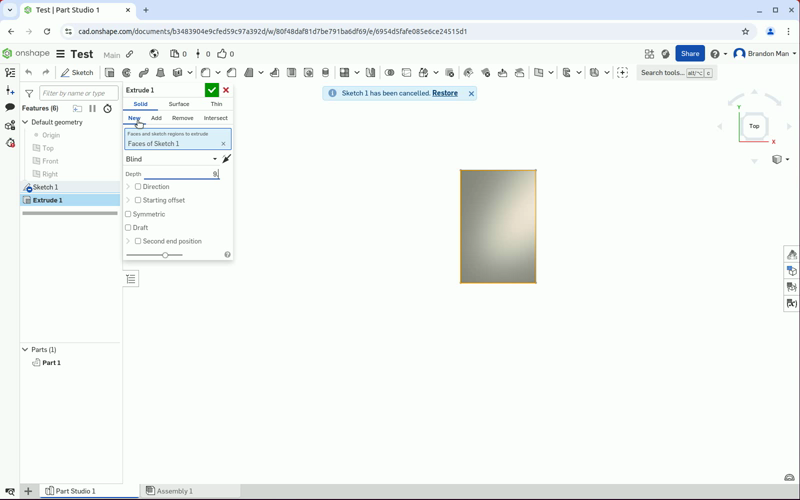
key(enter)
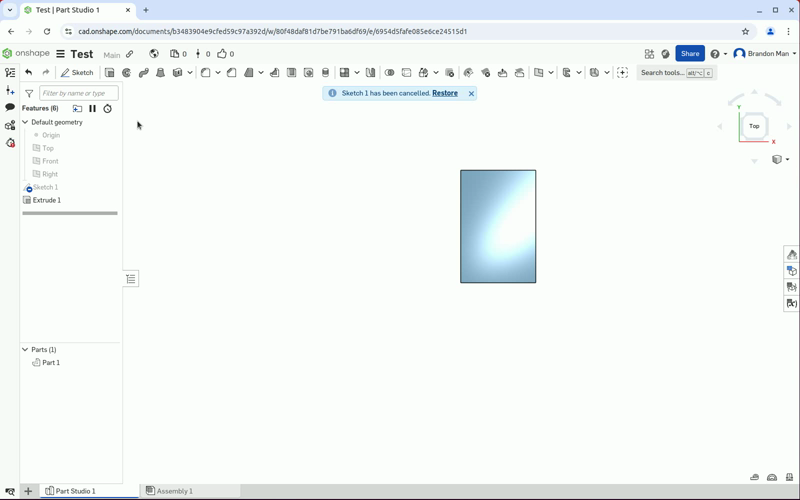
key(shift+h)
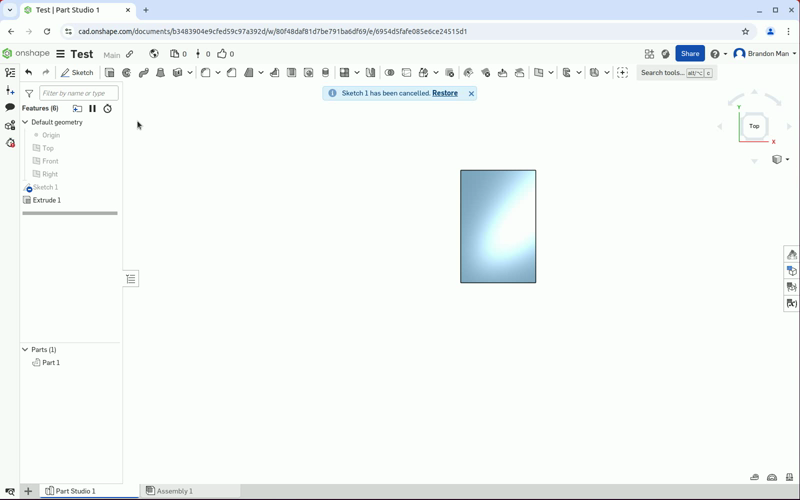
key(shift+h)
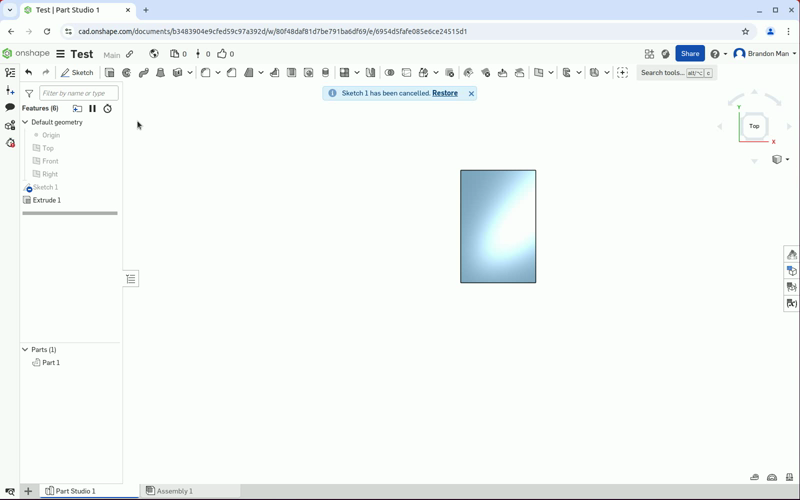
mouse_move(73, 189)
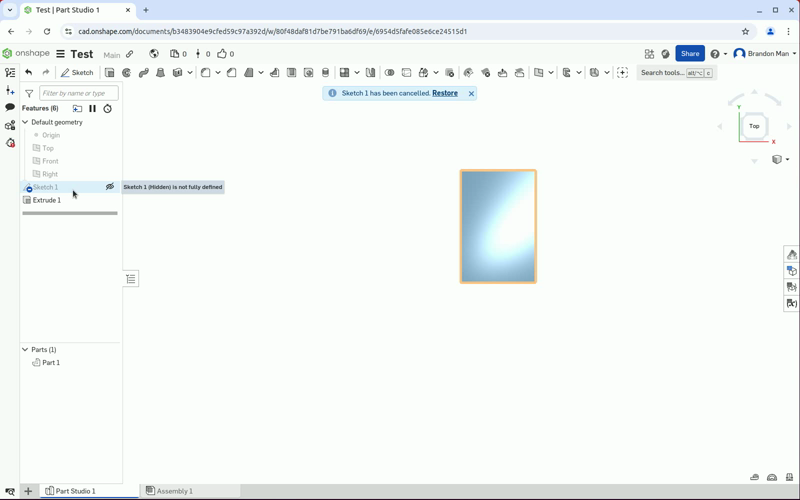
click(73, 189)
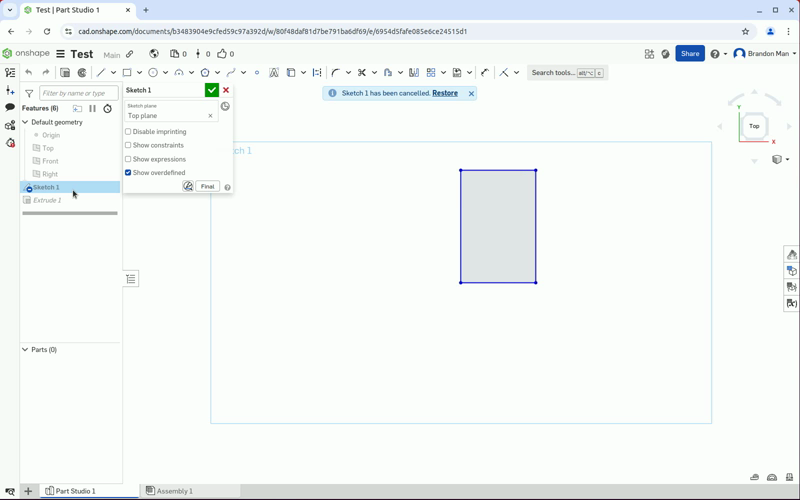
mouse_move(229, 92)
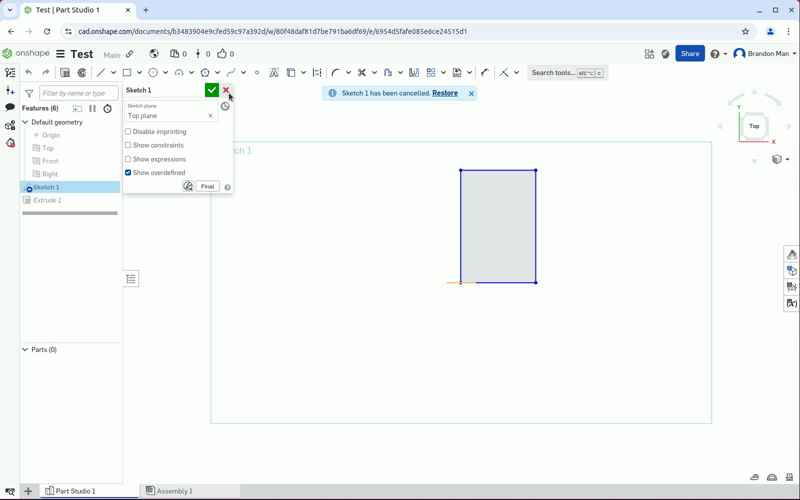
click(229, 92)
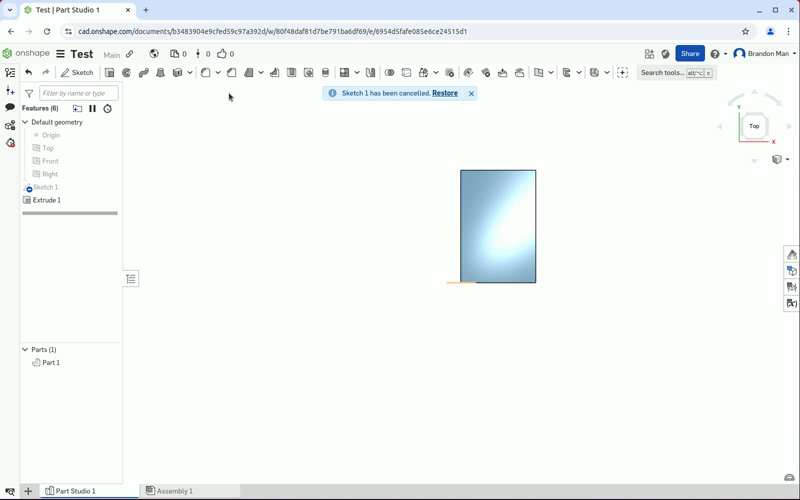
mouse_move(541, 75)
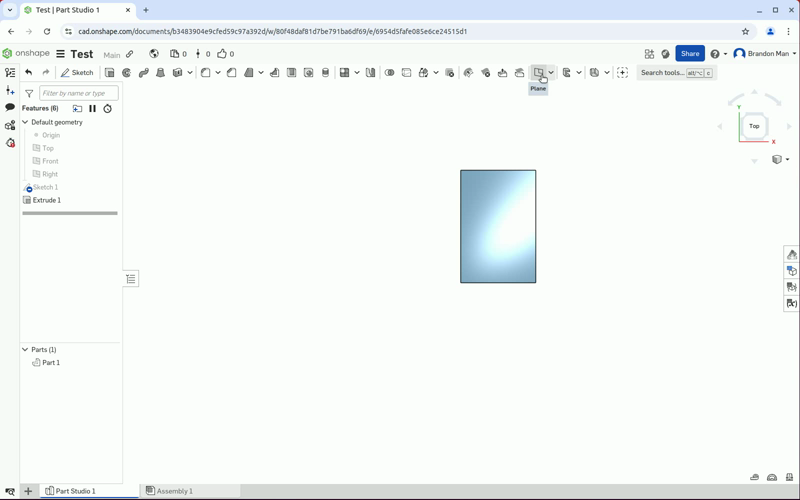
click(541, 75)
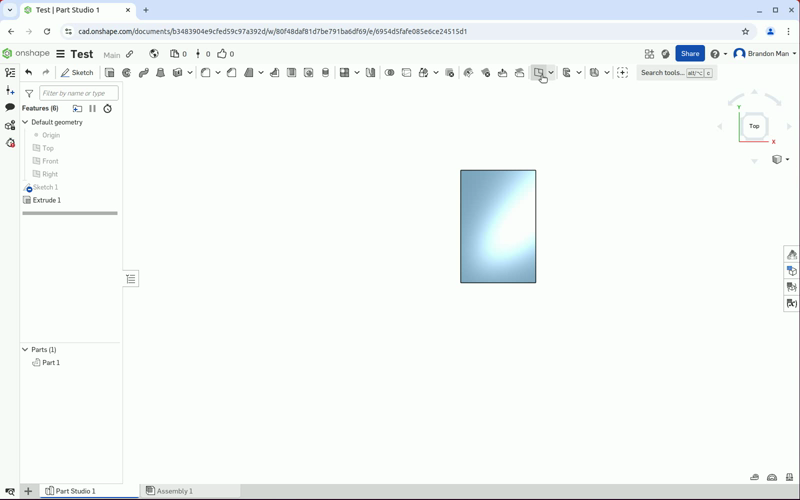
mouse_move(73, 150)
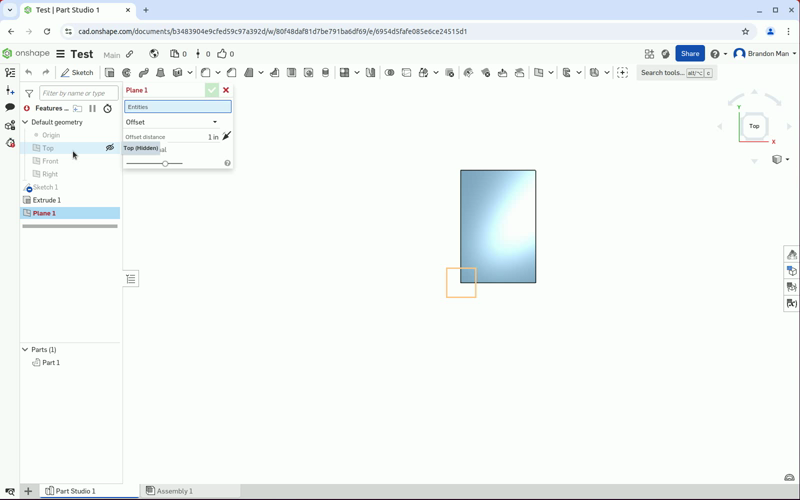
click(73, 150)
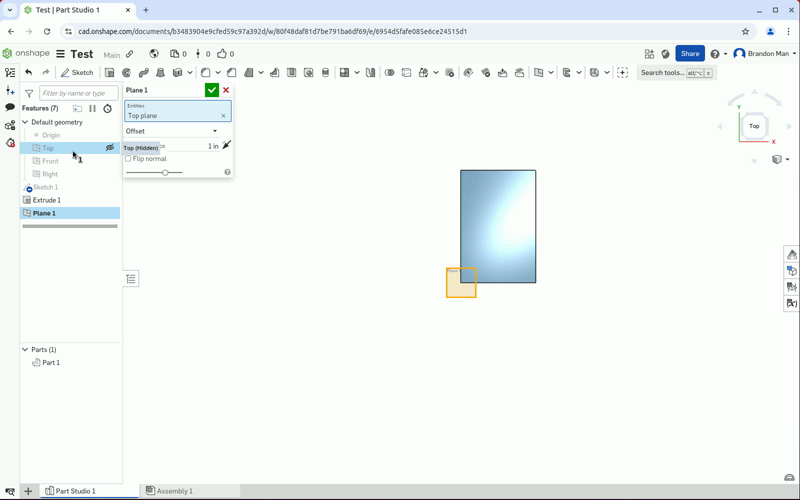
key(tab, 2)
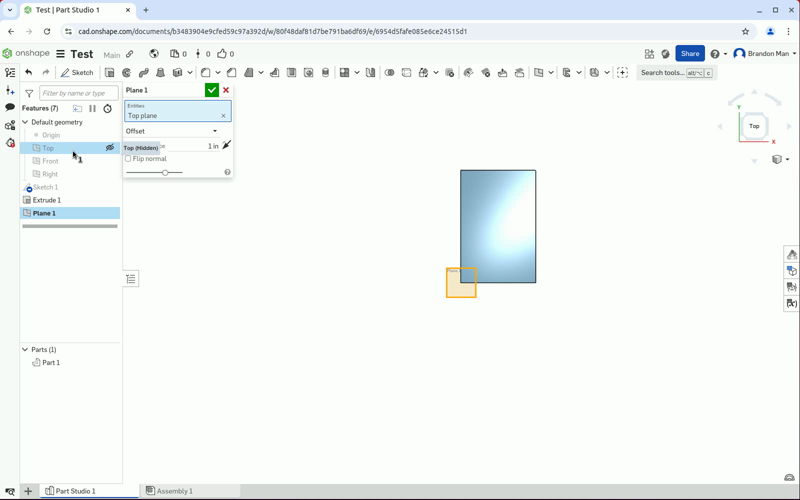
text(9.151)
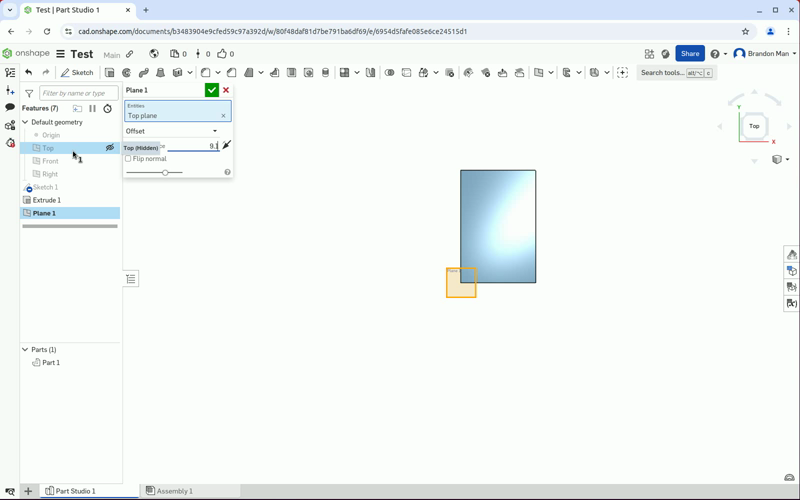
key(enter, 2)
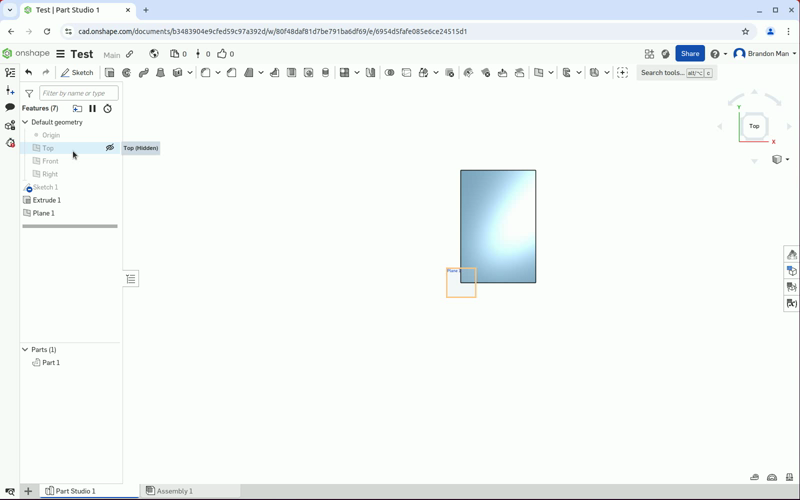
key(shift+s)
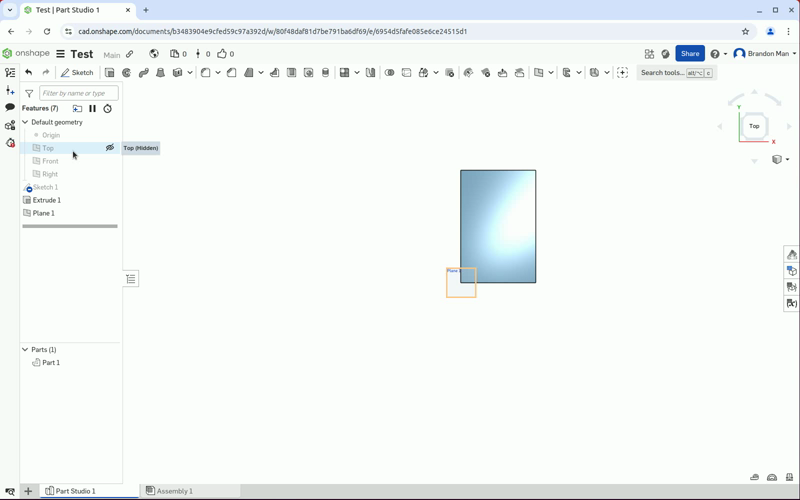
mouse_move(73, 215)
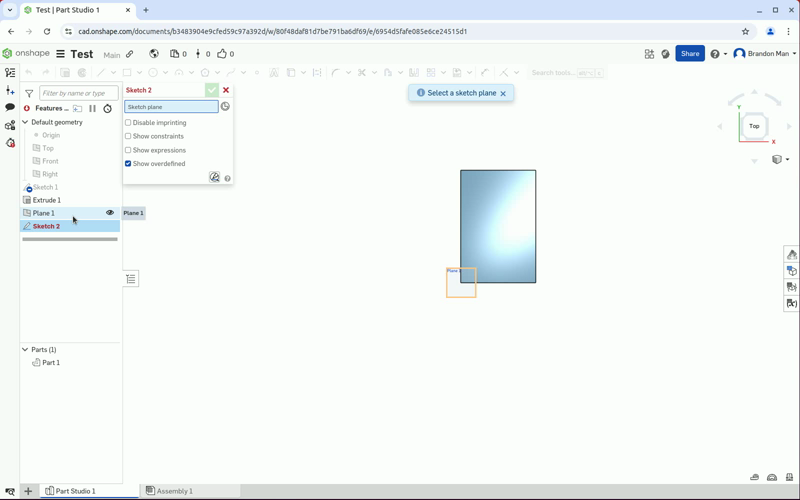
click(73, 215)
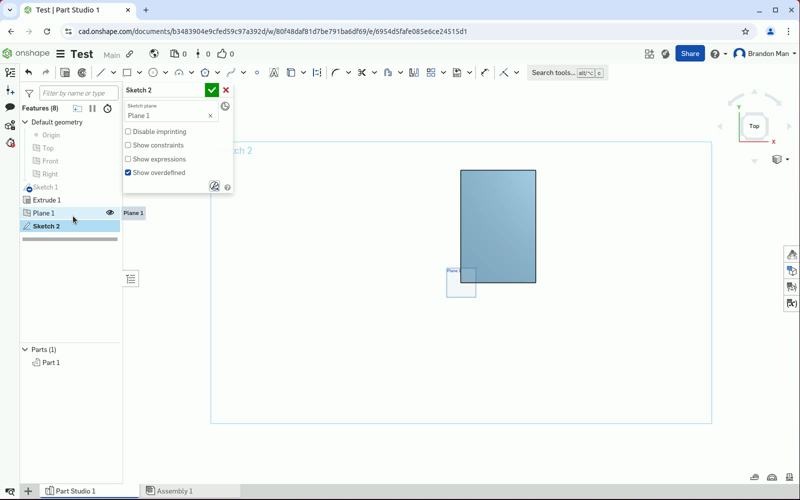
mouse_move(73, 352)
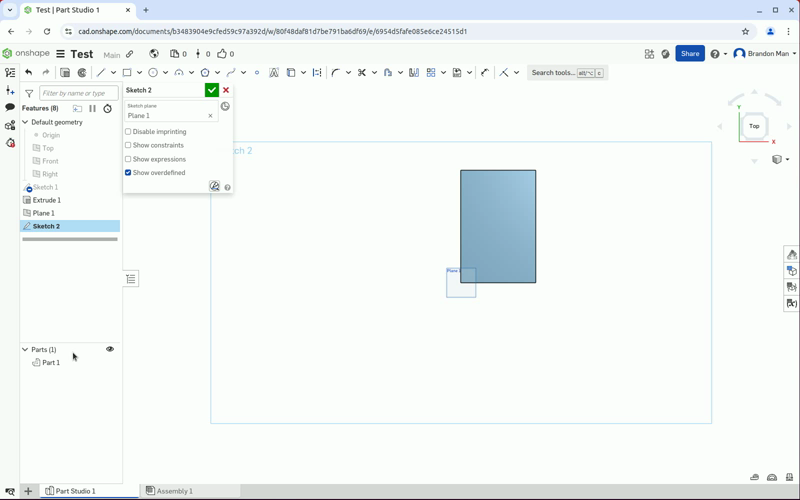
key(y)
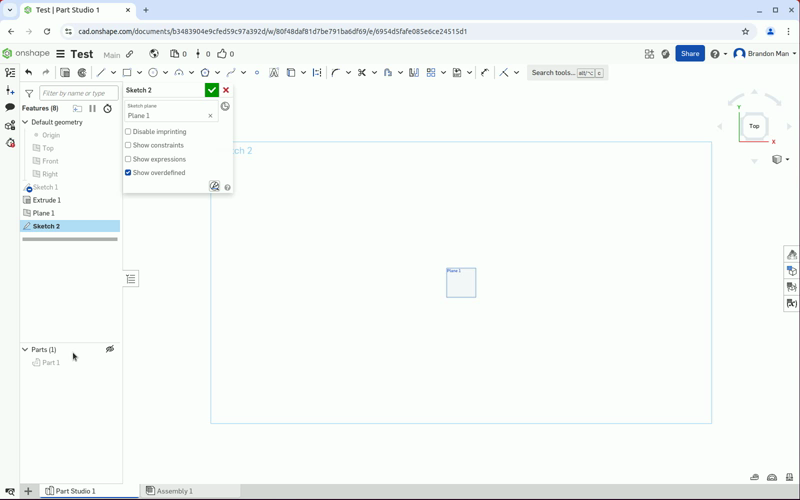
key(l)
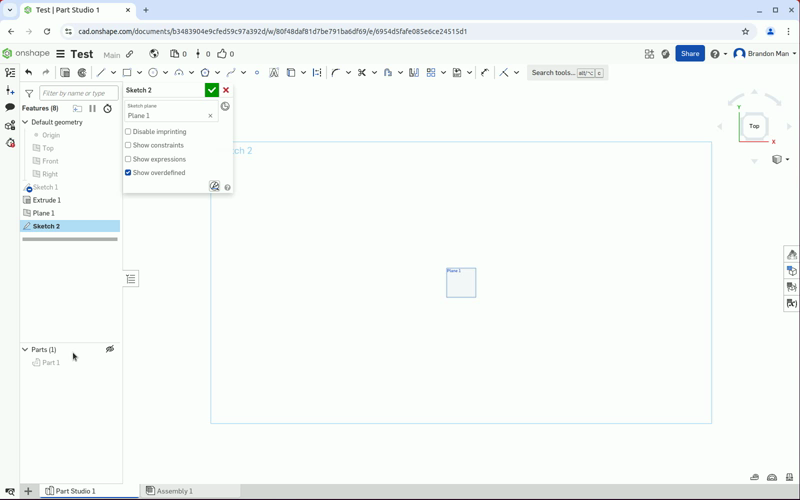
key_down(shift)
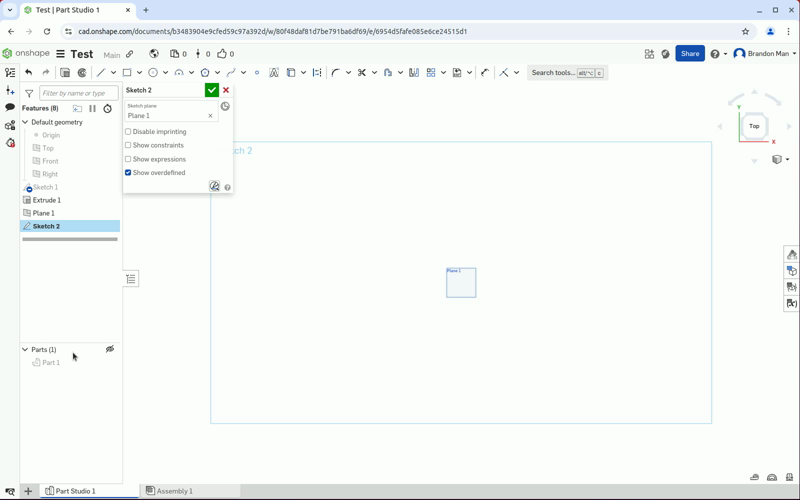
mouse_move(460, 282)
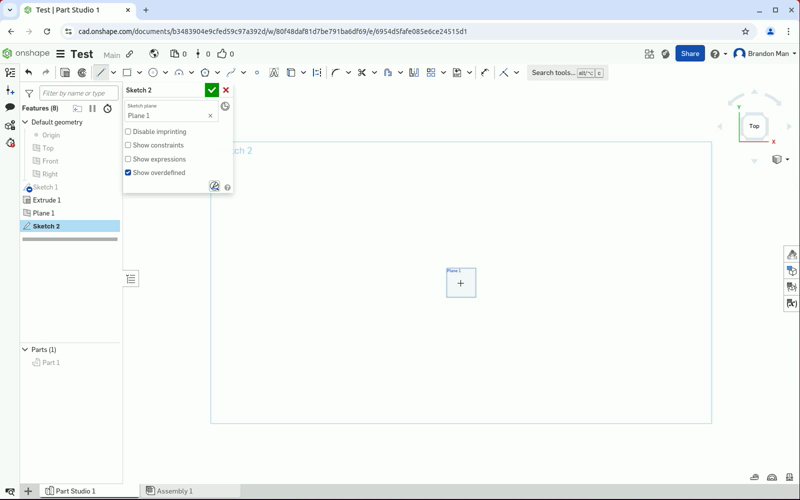
click(460, 282)
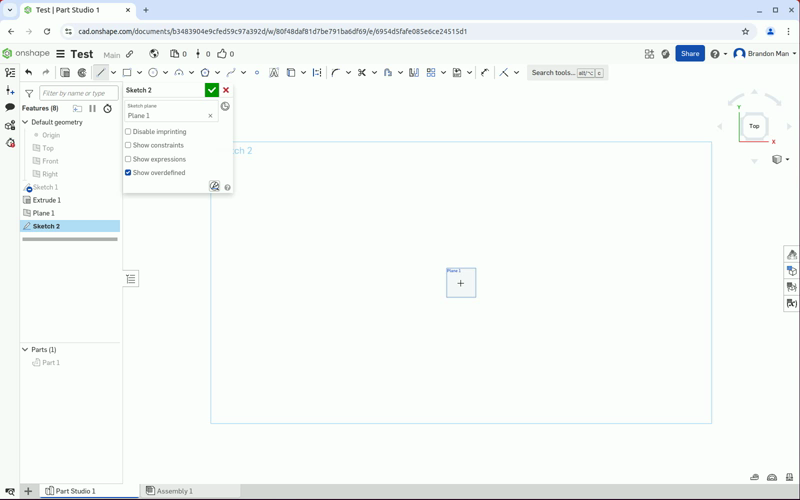
key_up(shift)
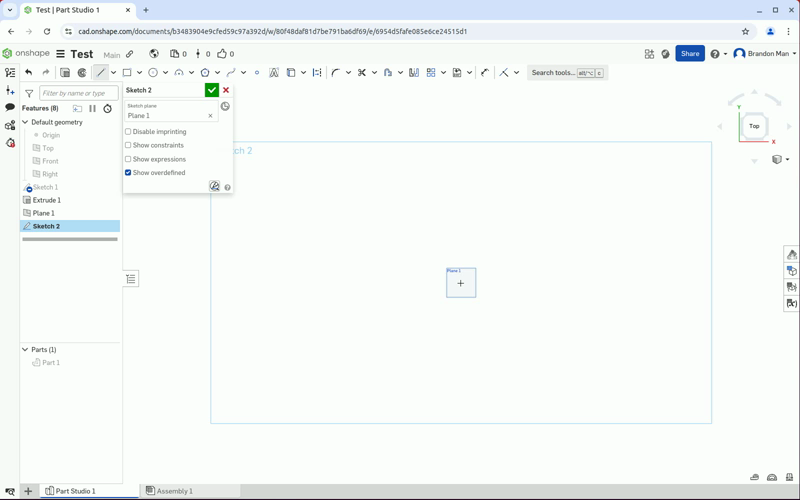
key_down(shift)
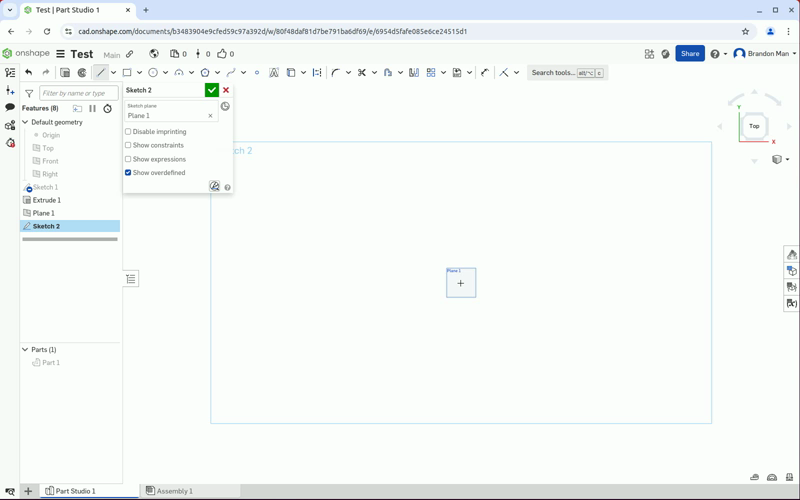
mouse_move(490, 282)
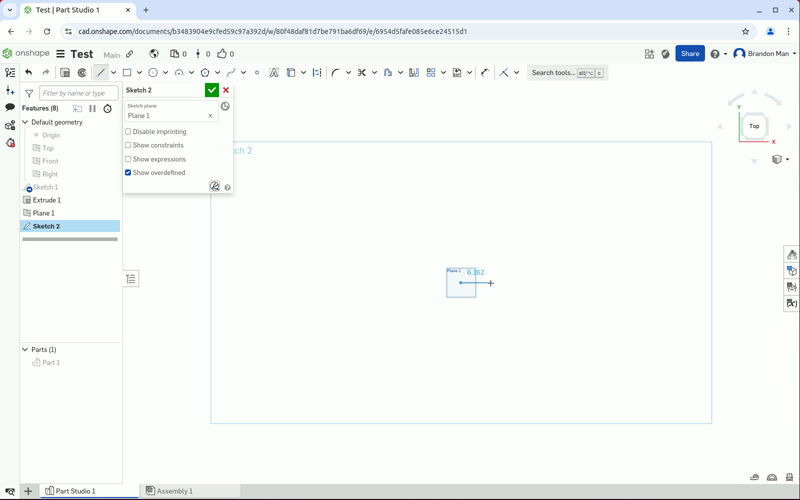
mouse_move(483, 282)
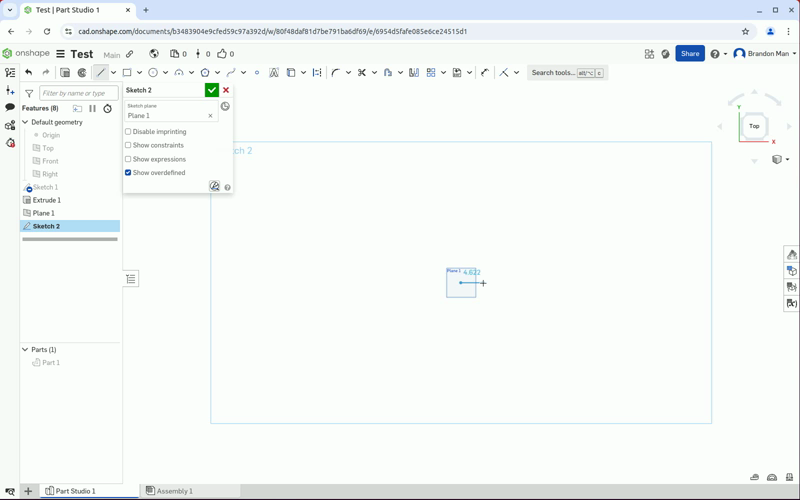
click(483, 282)
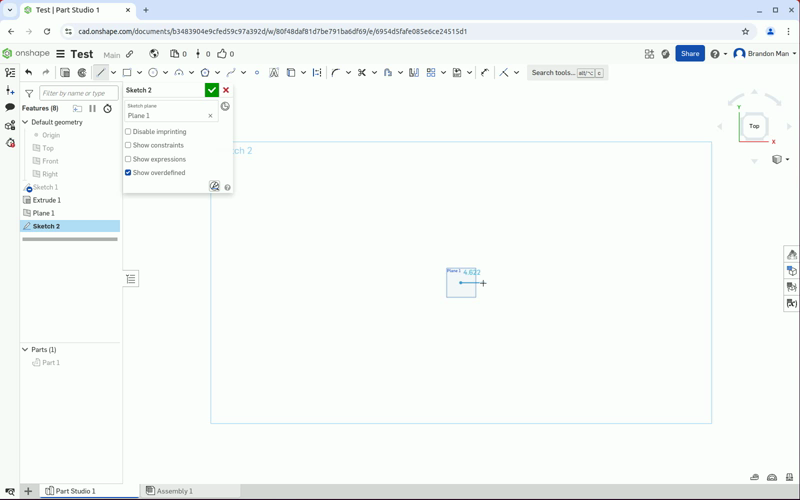
key_up(shift)
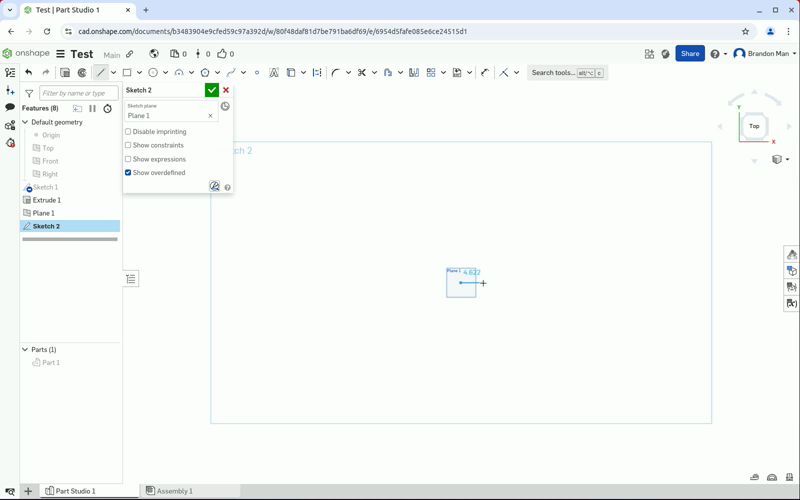
key_down(shift)
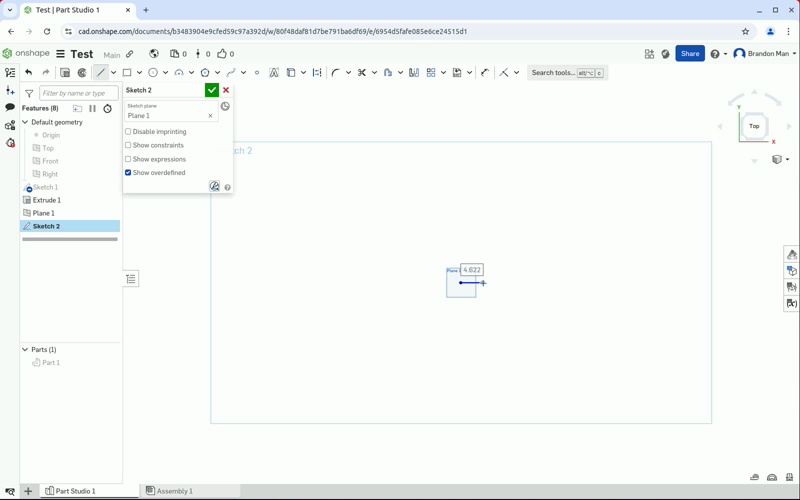
mouse_move(483, 170)
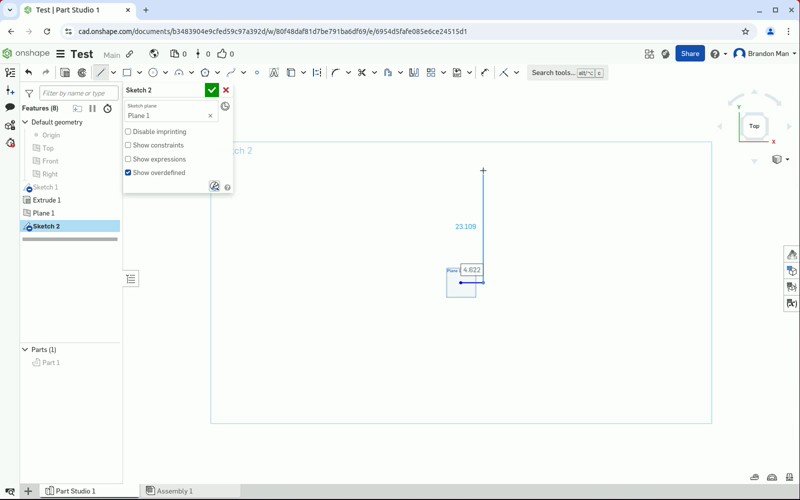
click(483, 170)
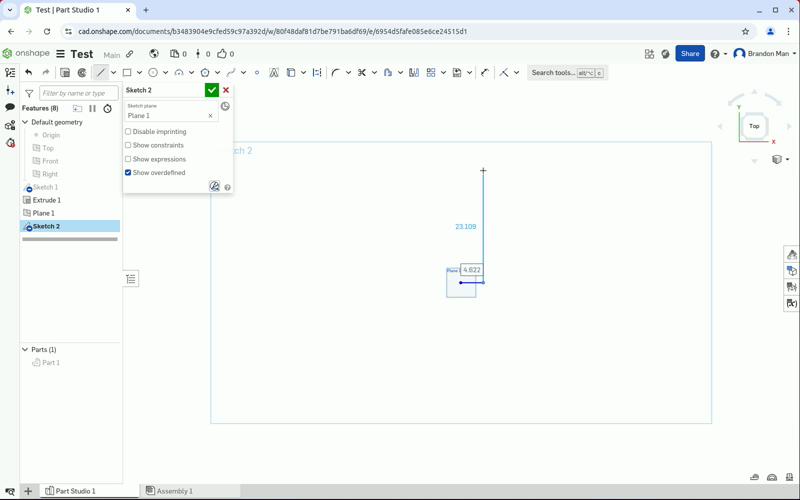
key_up(shift)
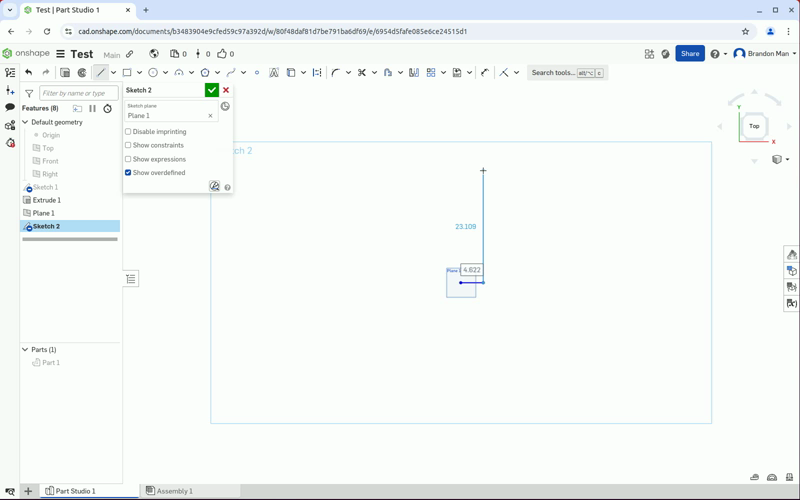
key_down(shift)
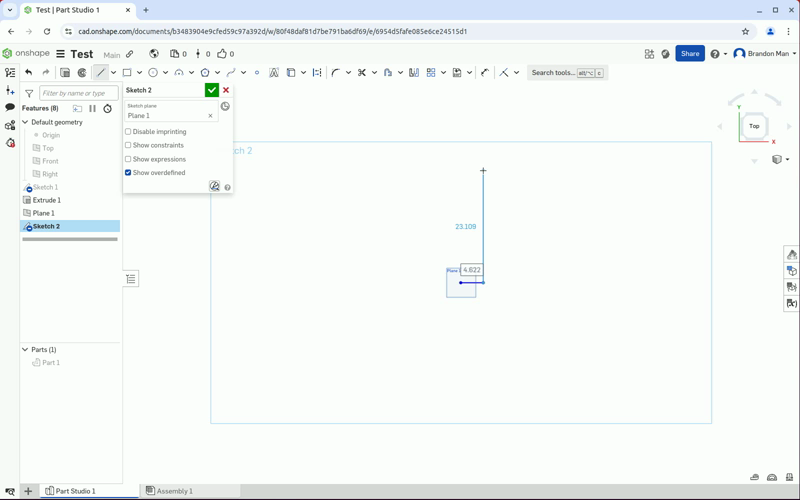
mouse_move(513, 170)
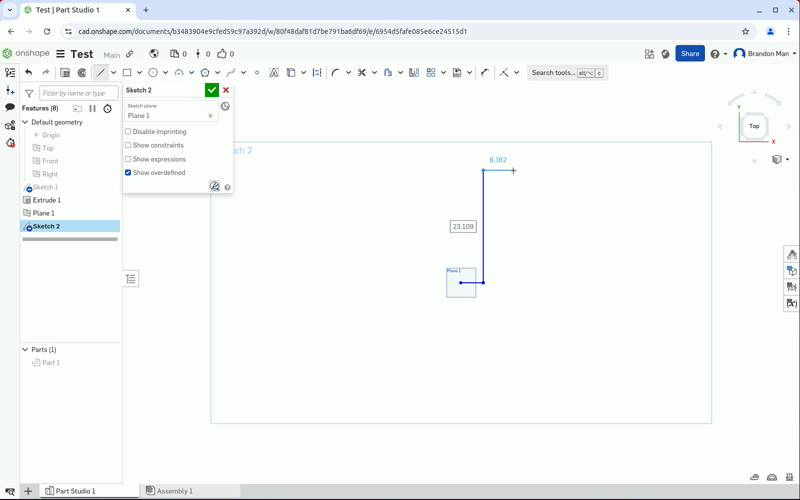
mouse_move(460, 170)
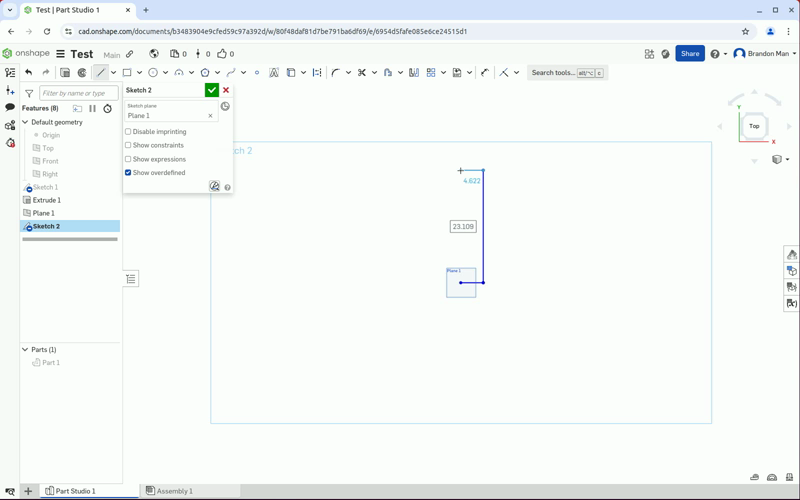
click(460, 170)
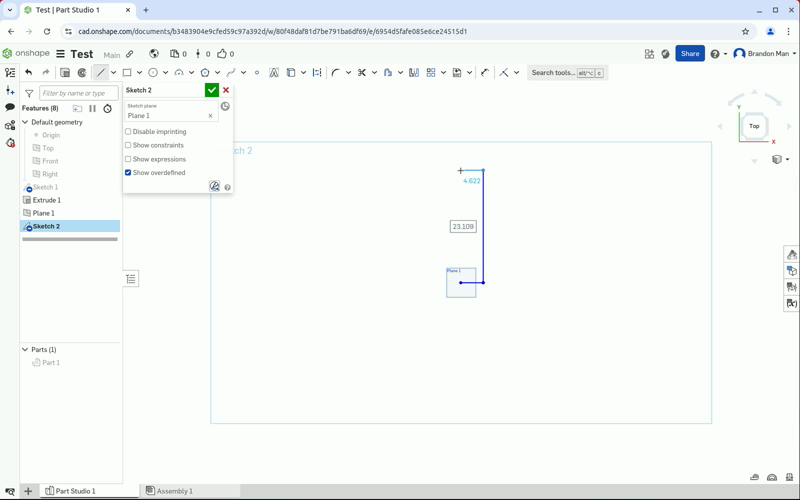
key_up(shift)
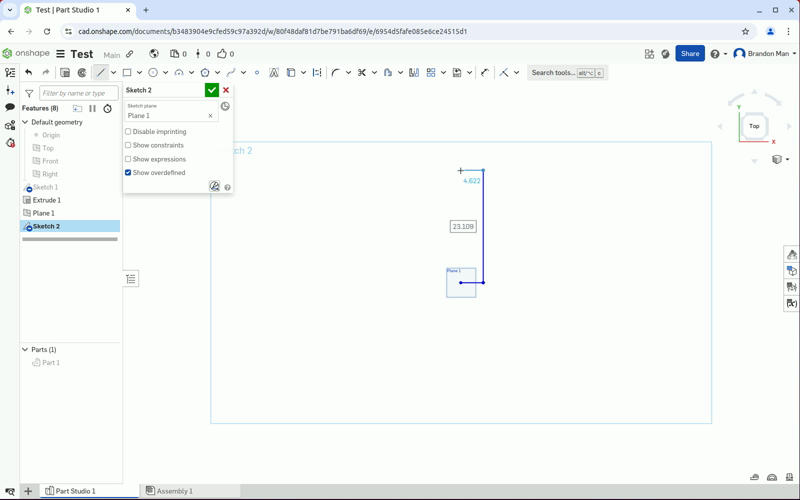
key_down(shift)
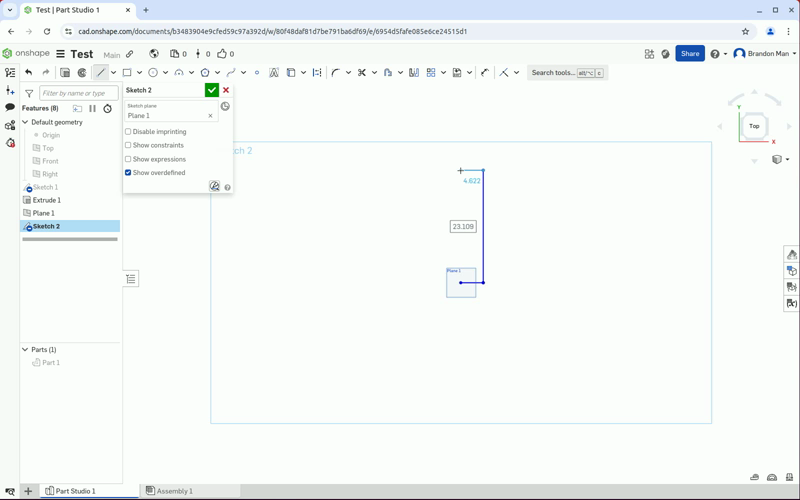
mouse_move(460, 282)
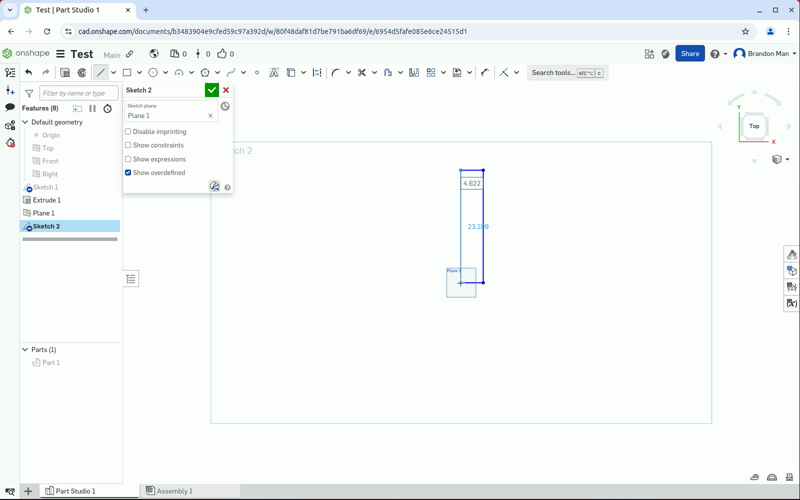
key_up(shift)
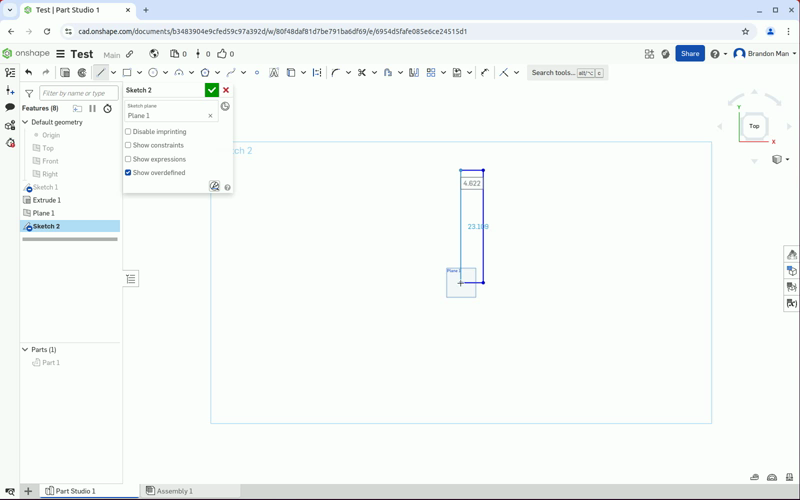
click(460, 282)
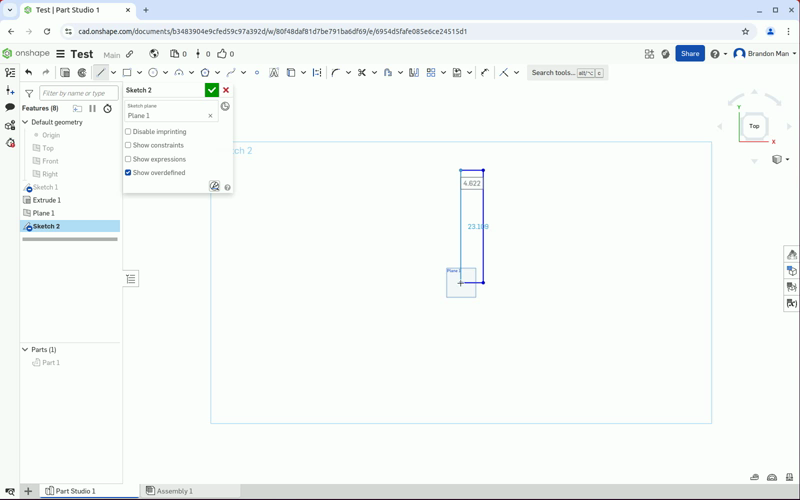
key(esc)
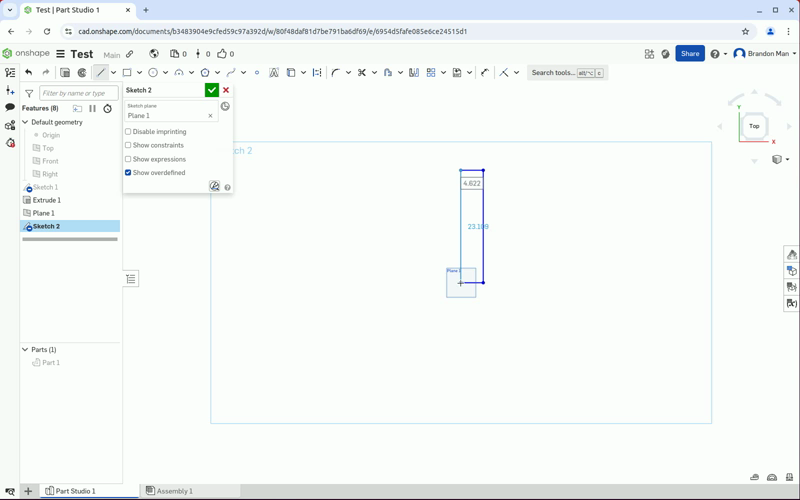
mouse_move(477, 244)
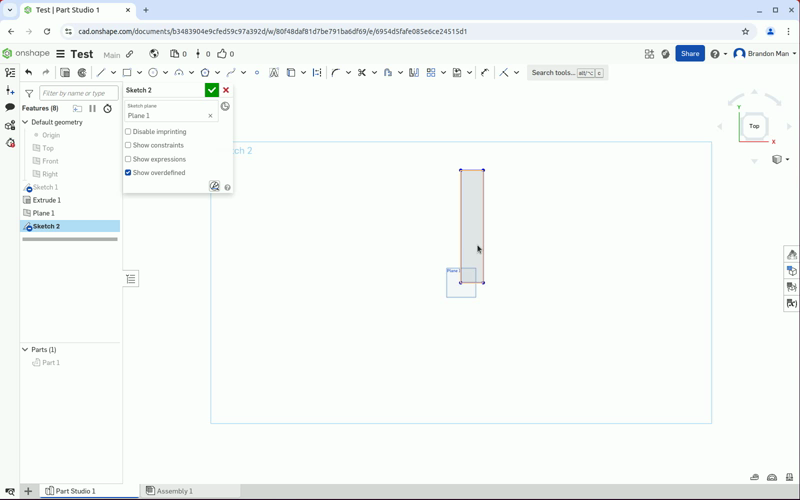
click(477, 244)
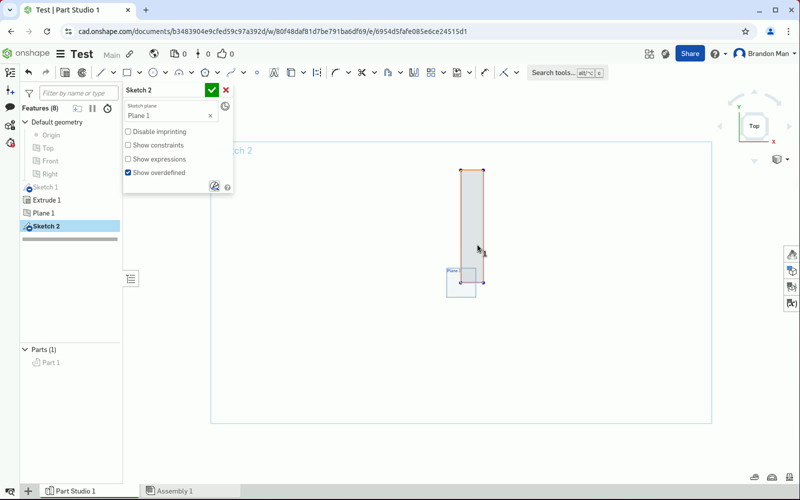
mouse_move(73, 352)
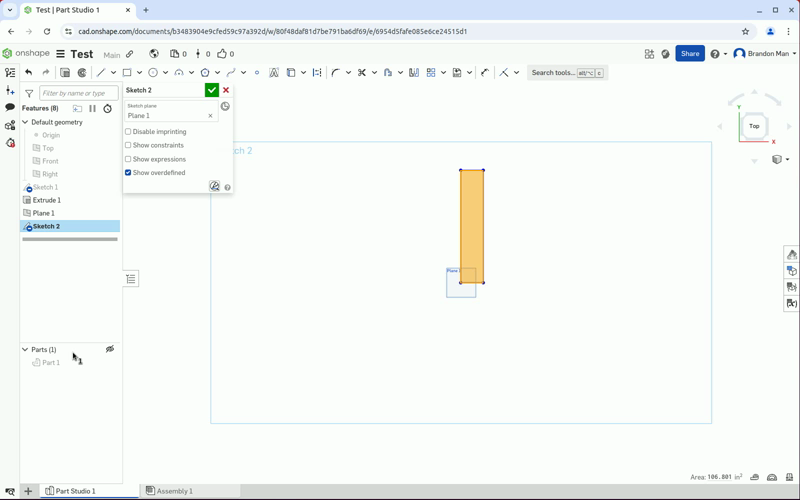
key(shift+y)
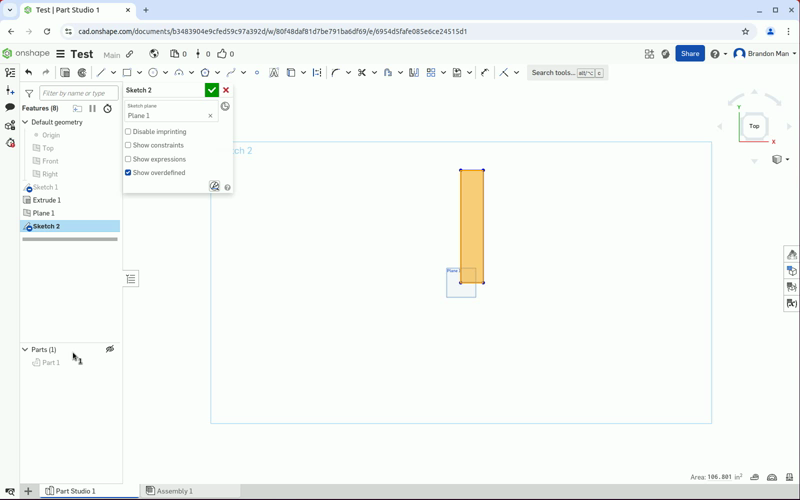
key(shift+e)
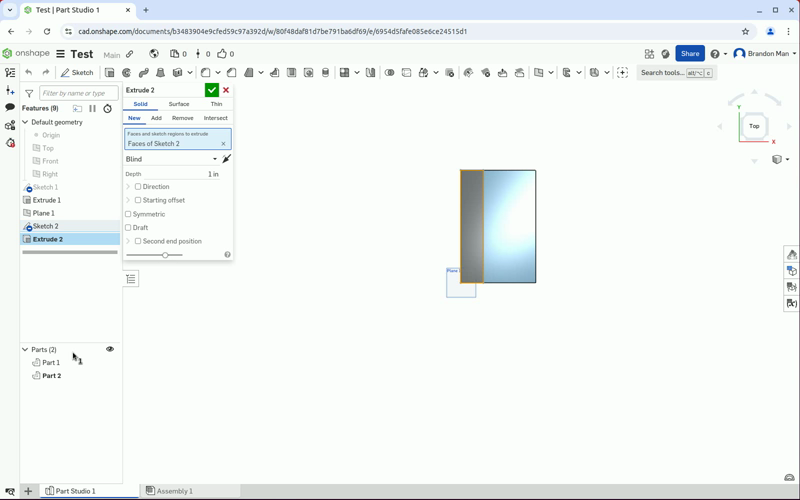
mouse_move(143, 106)
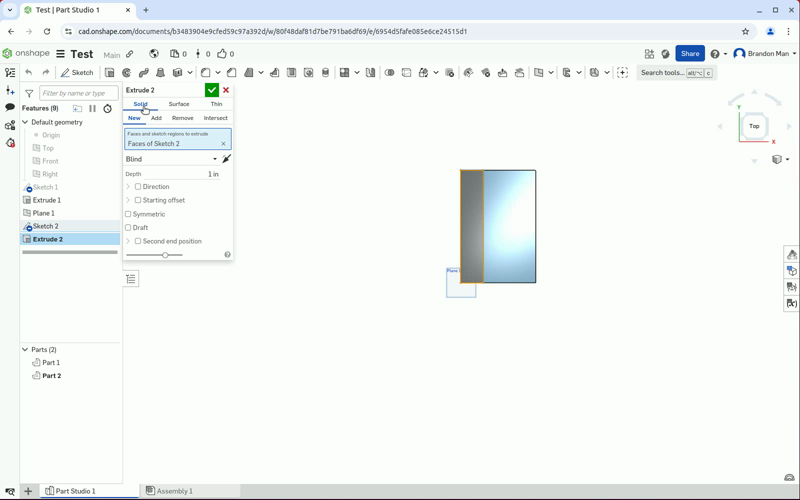
click(143, 106)
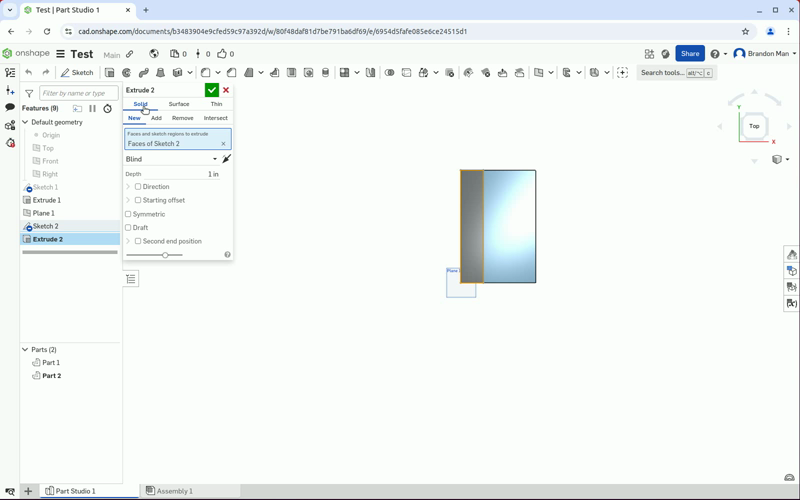
mouse_move(186, 120)
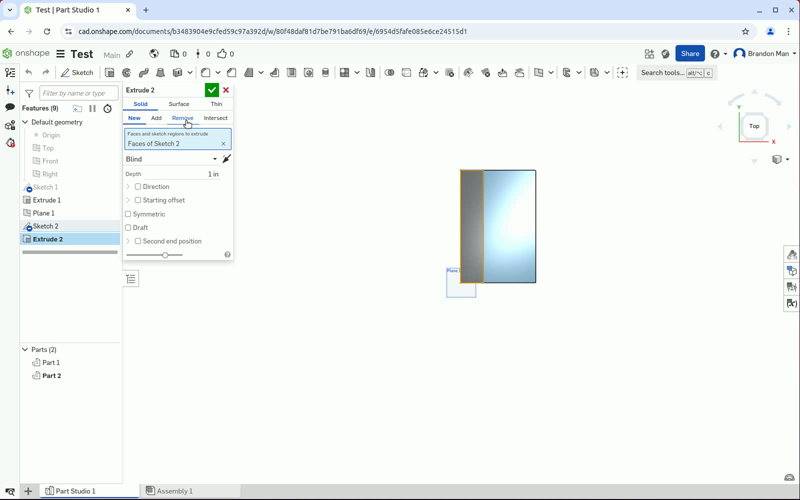
click(186, 120)
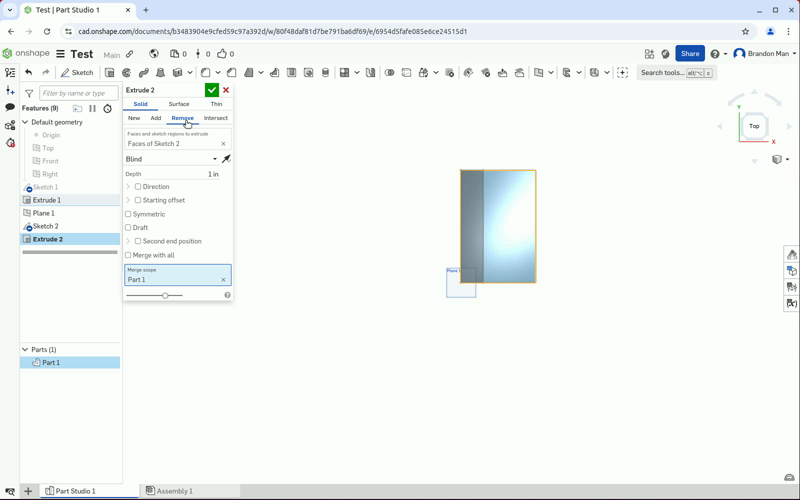
key(tab, 4)
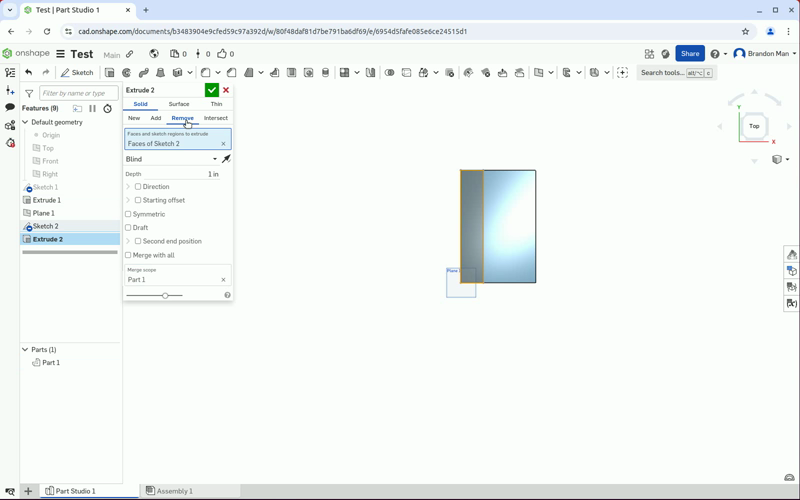
text(4.574)
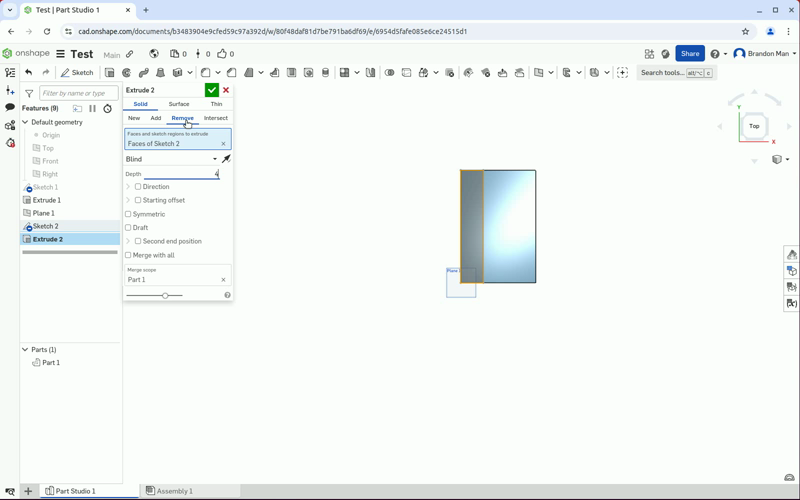
key(tab, 6)
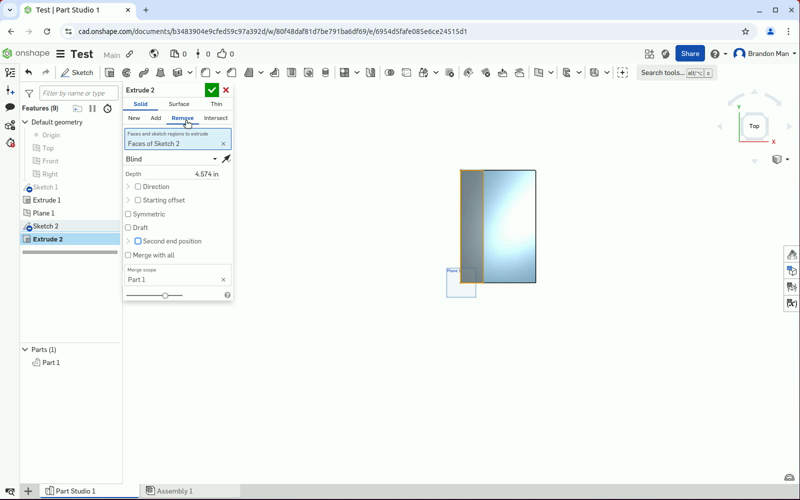
key(space)
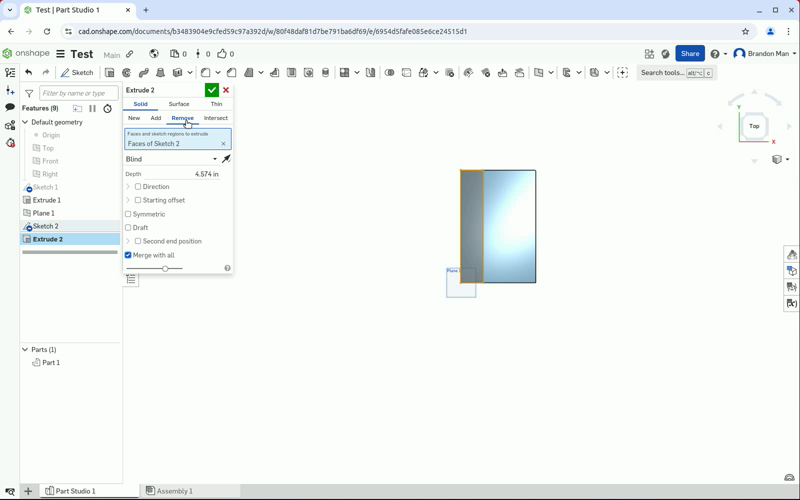
key(enter)
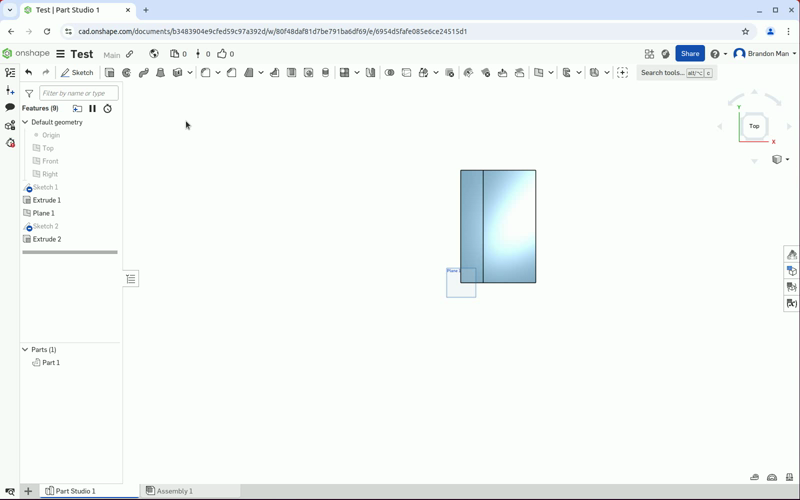
key(shift+h)
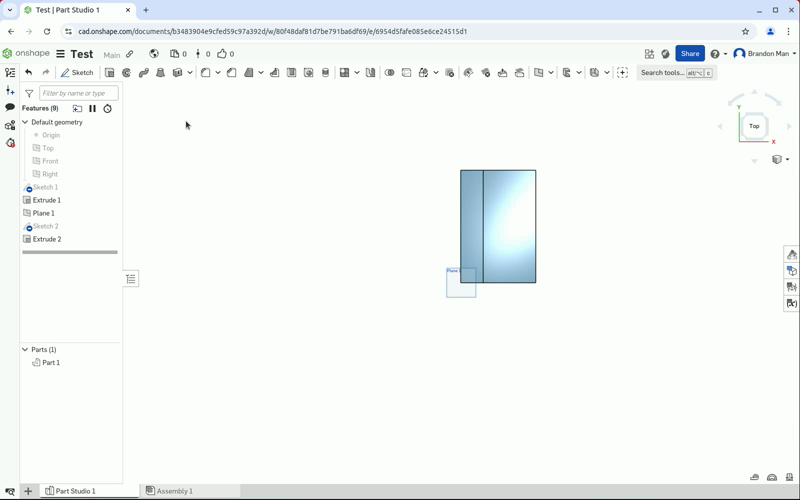
key(shift+h)
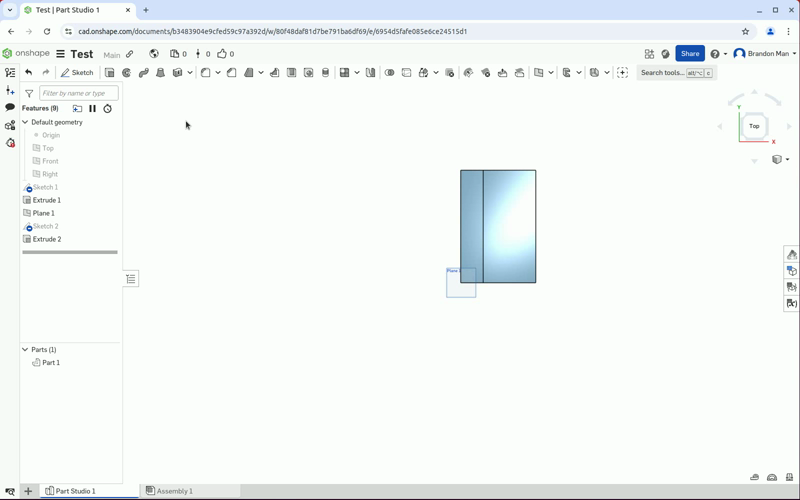
mouse_move(73, 189)
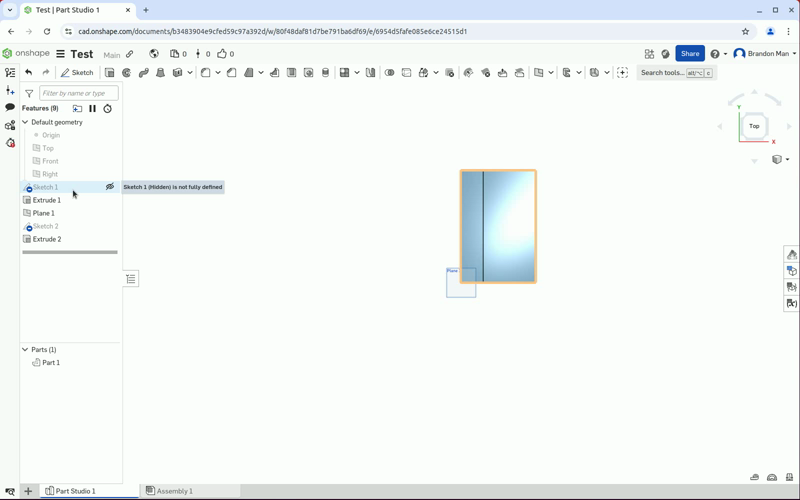
click(73, 189)
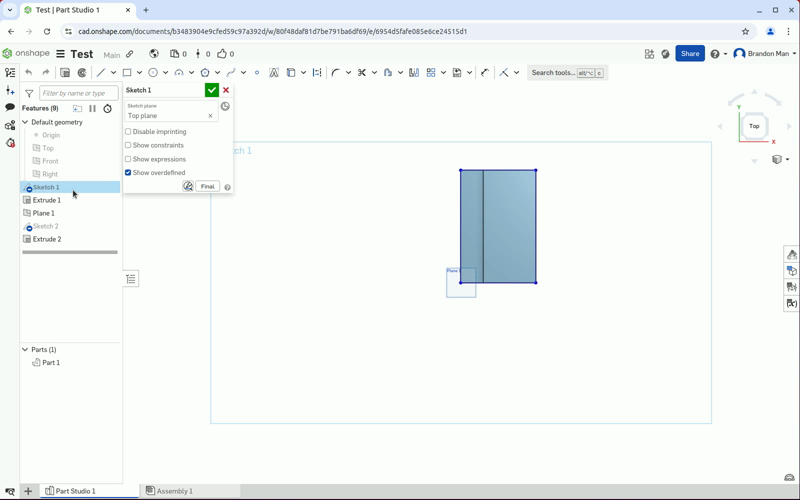
mouse_move(229, 92)
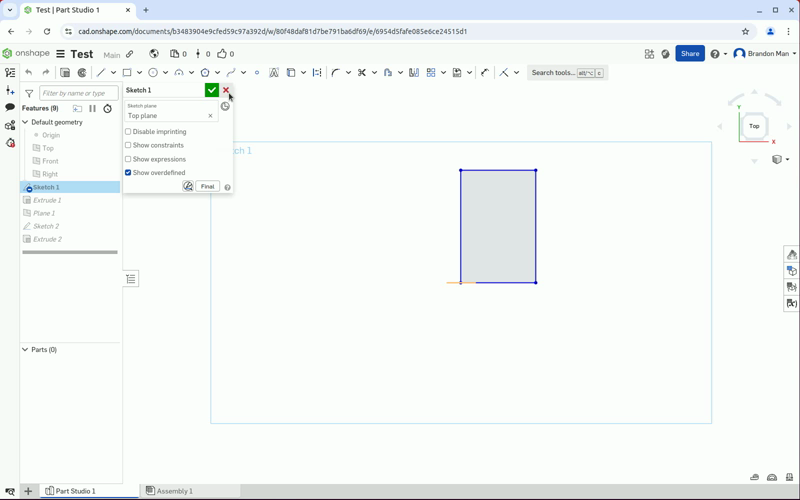
click(229, 92)
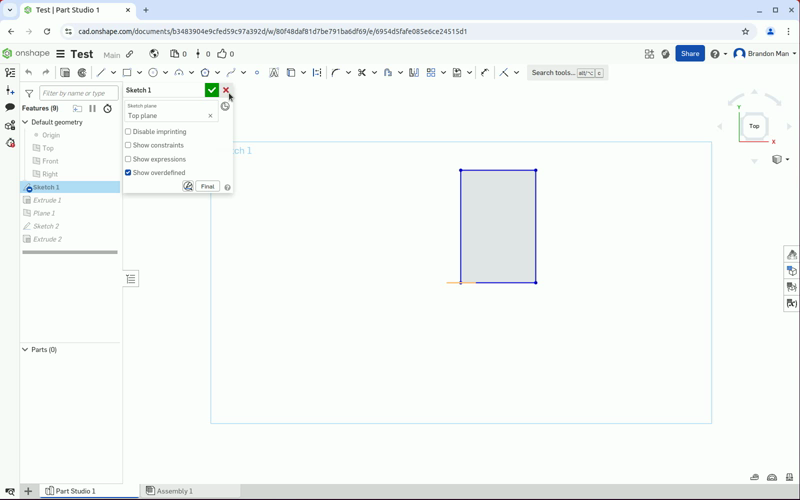
key(shift+s)
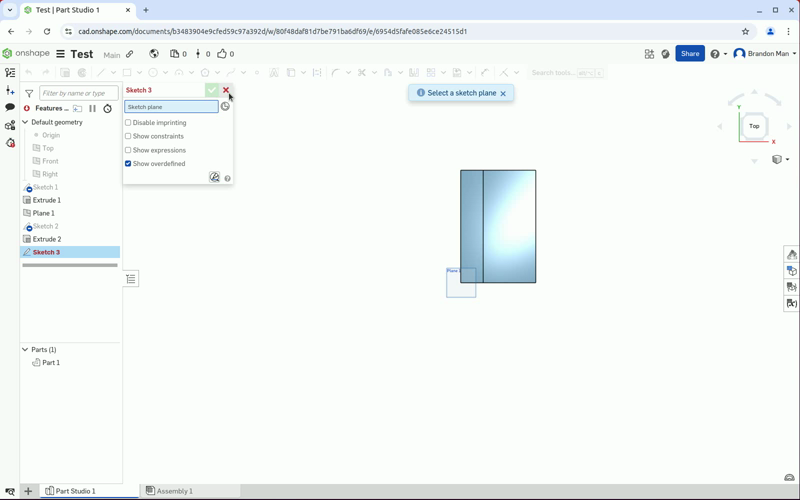
mouse_move(73, 215)
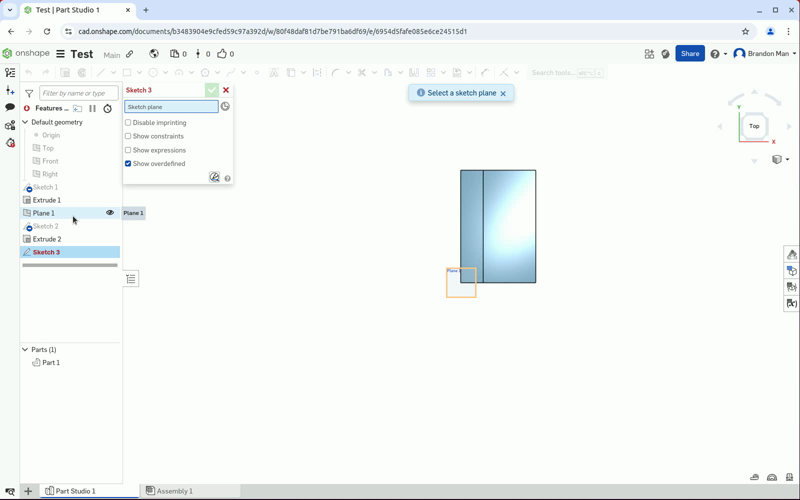
click(73, 215)
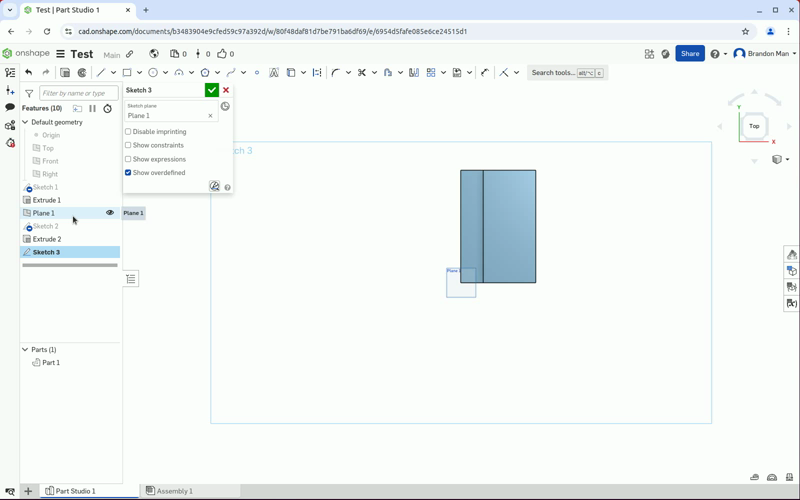
mouse_move(73, 352)
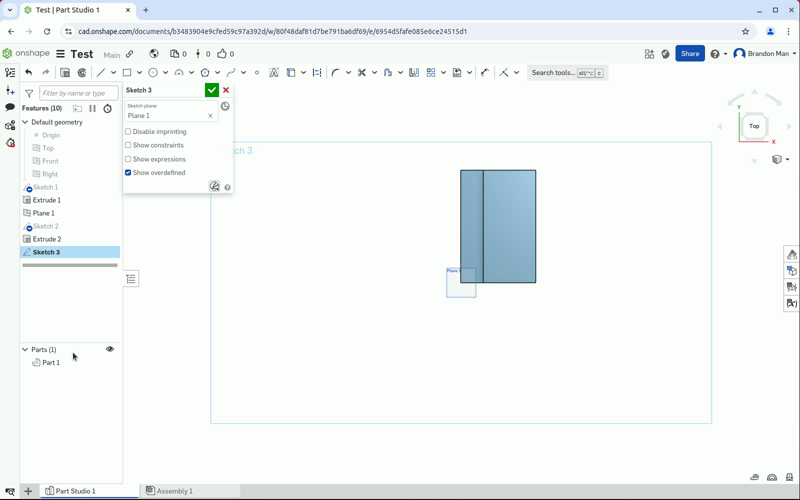
key(y)
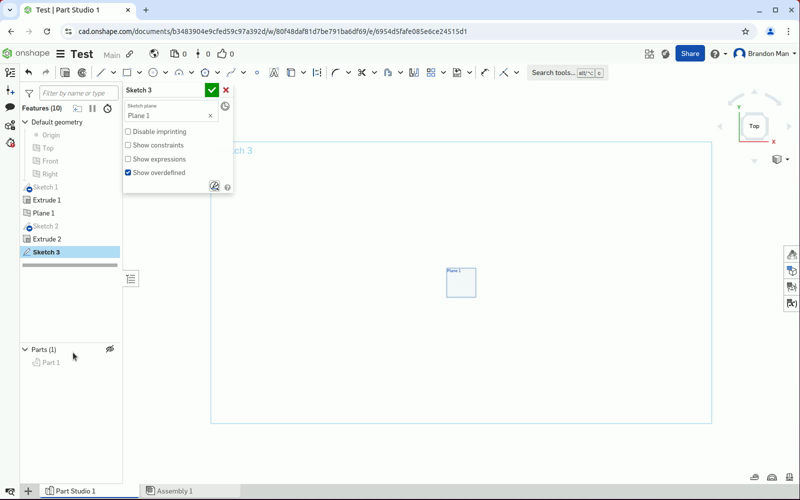
key(c)
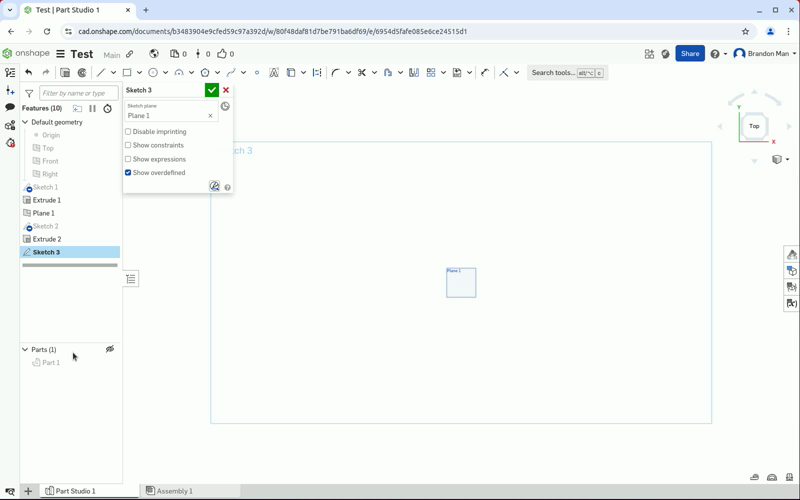
key_down(shift)
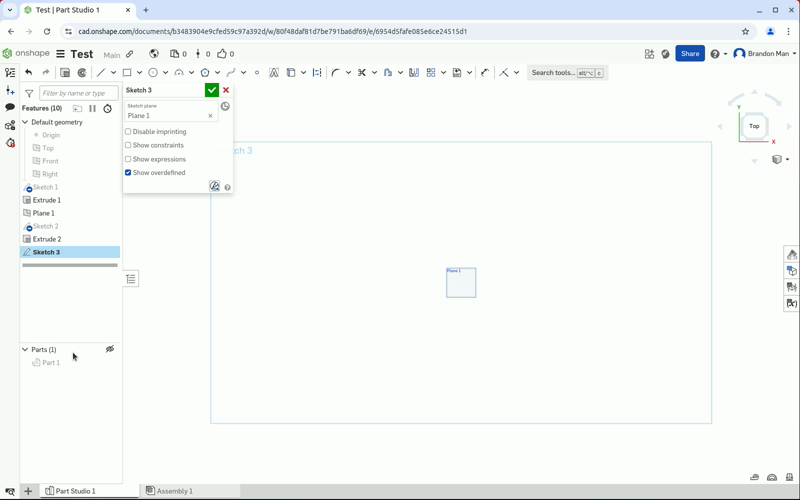
mouse_move(510, 226)
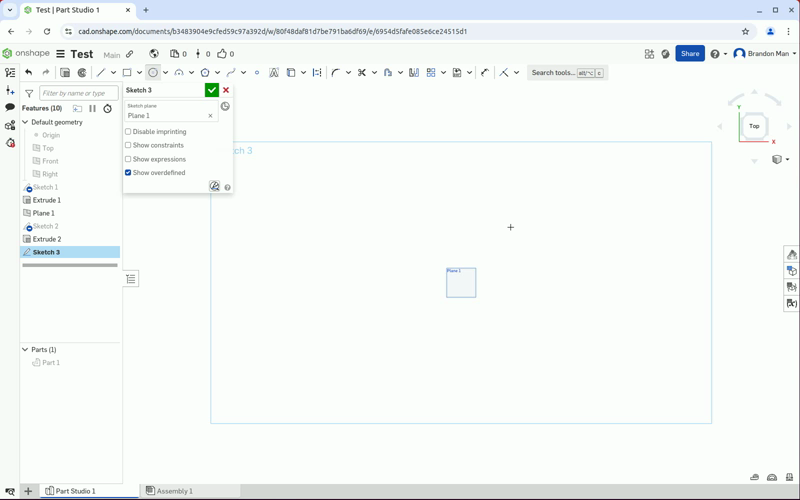
click(510, 226)
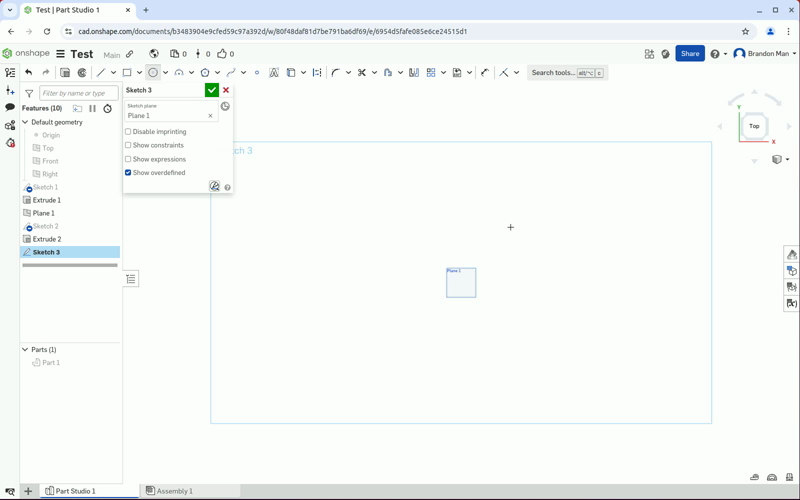
key_up(shift)
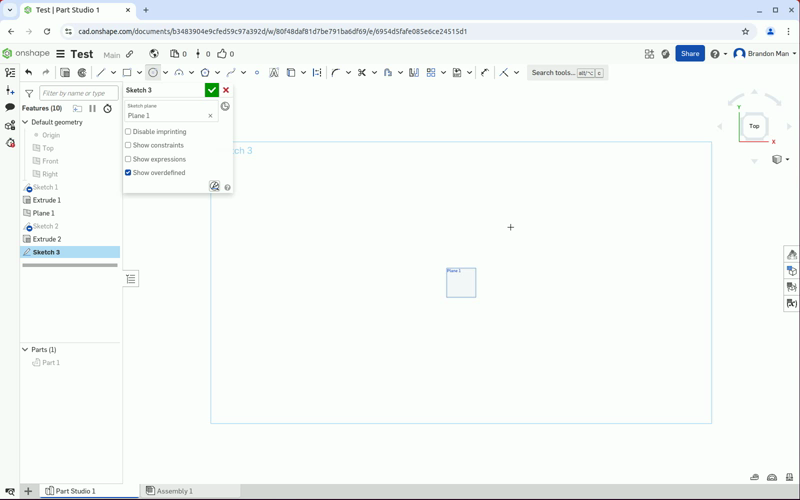
mouse_move(526, 226)
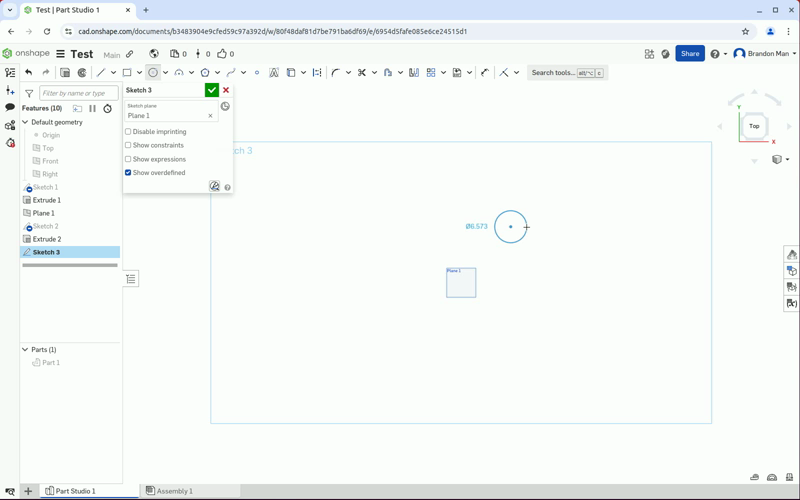
click(526, 226)
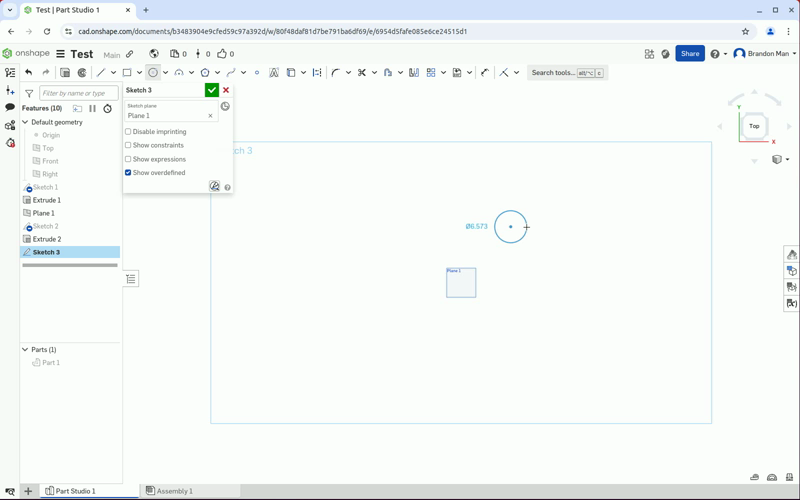
key(esc)
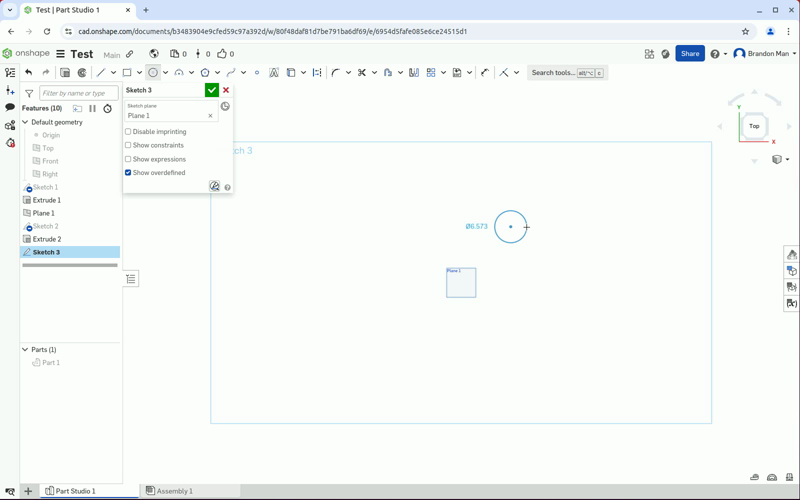
mouse_move(522, 225)
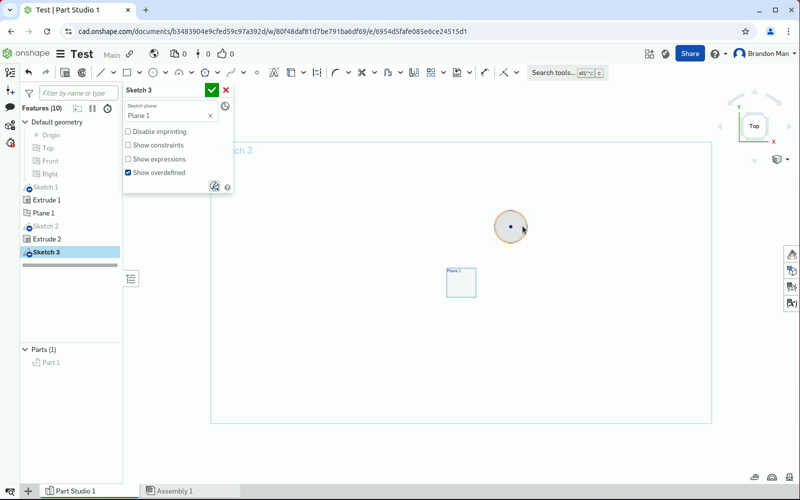
scroll(6)
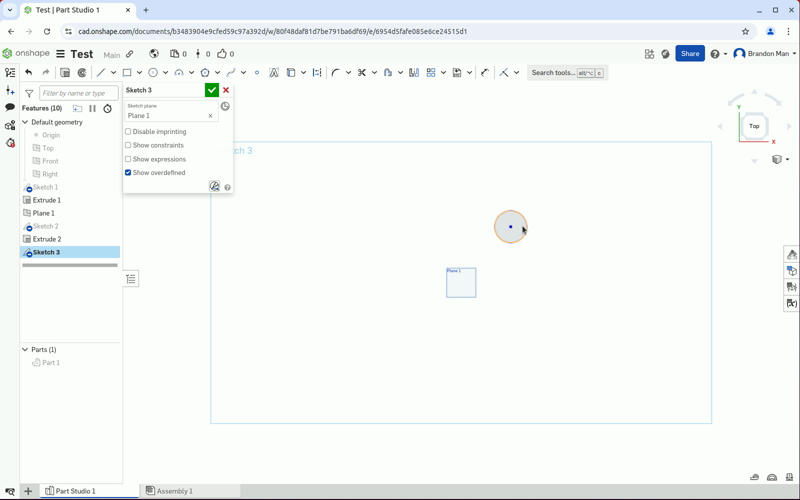
scroll(6)
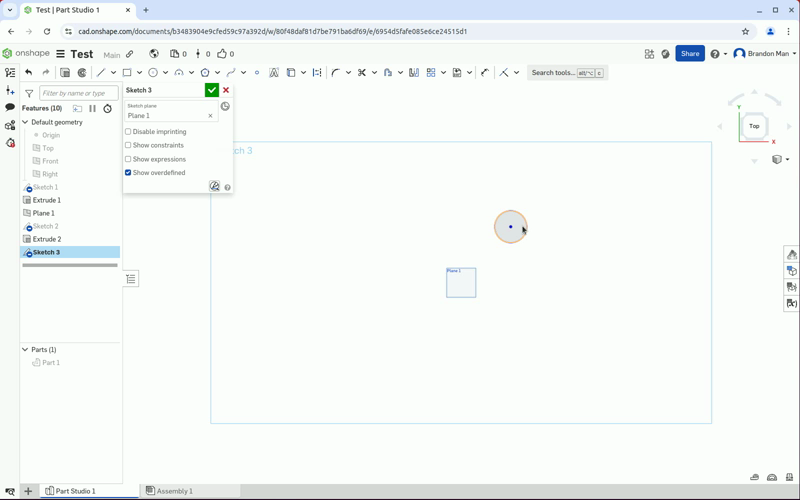
scroll(6)
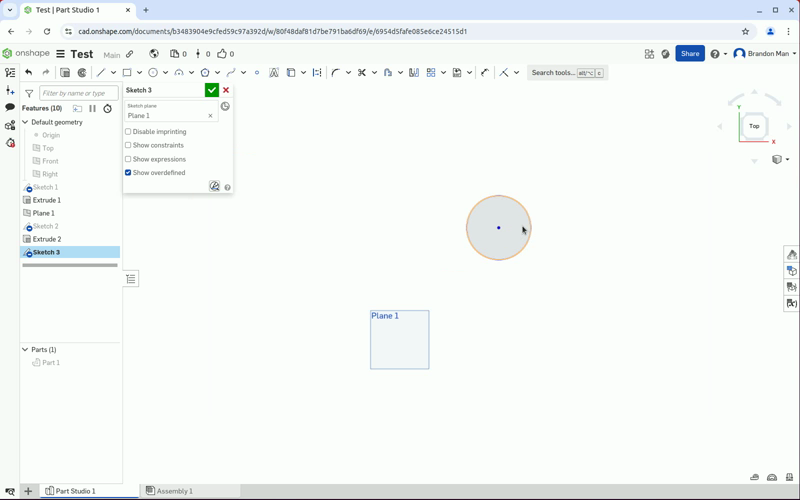
scroll(6)
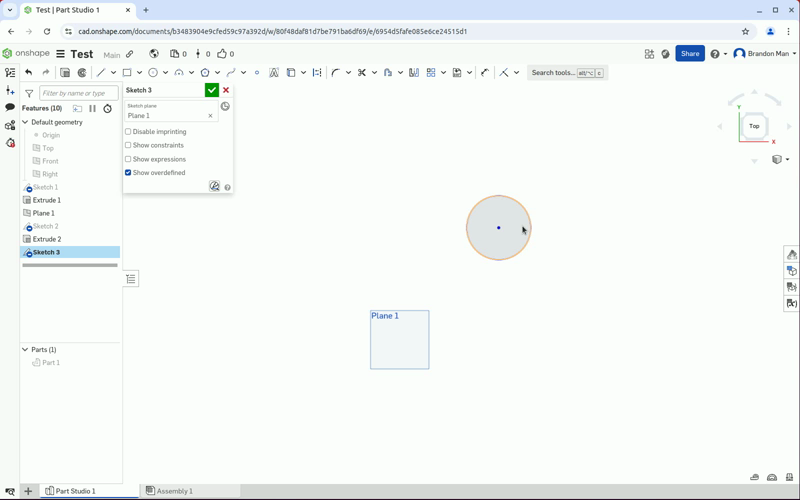
scroll(6)
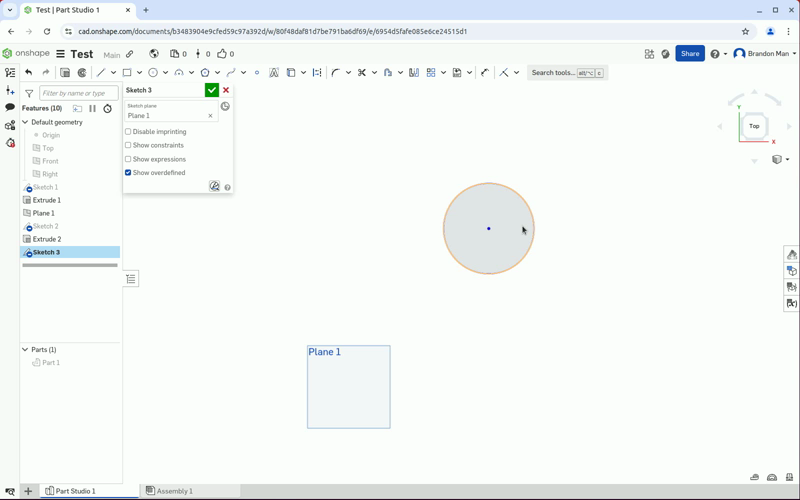
scroll(6)
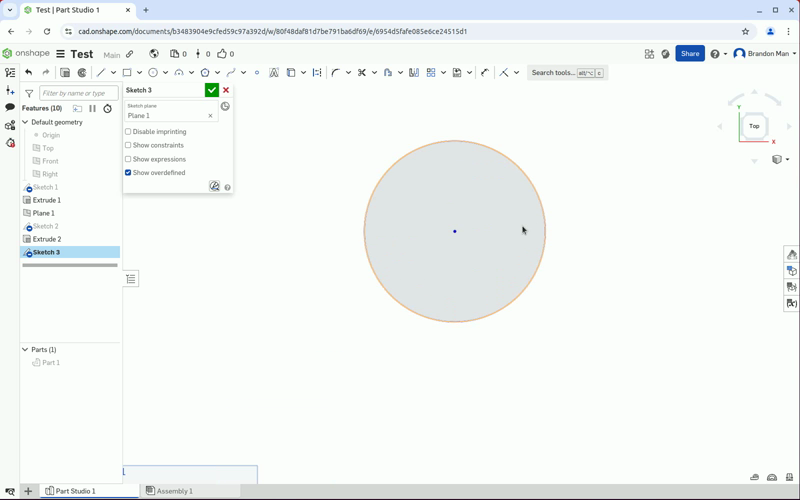
scroll(6)
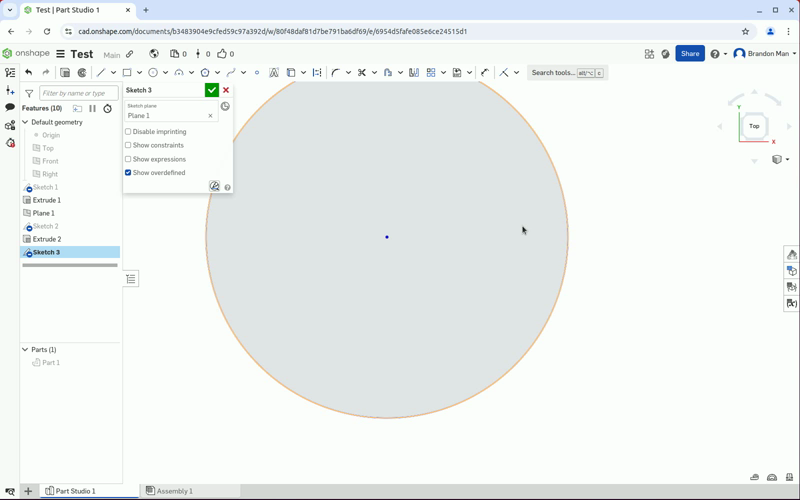
click(522, 225)
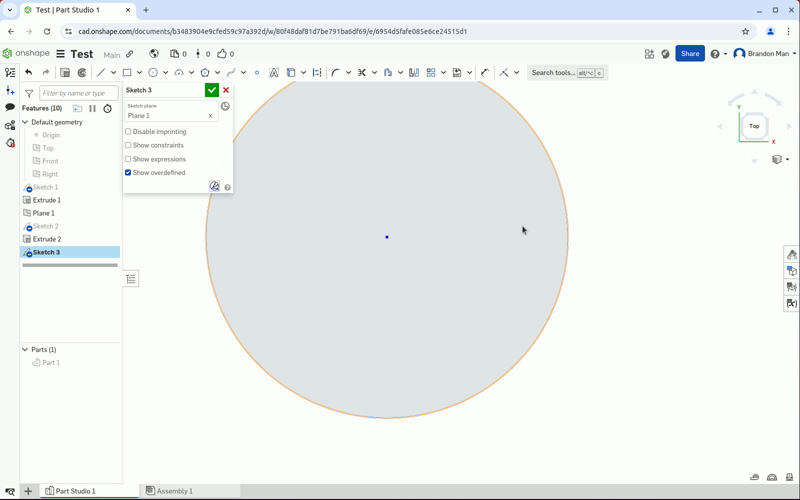
scroll(-6)
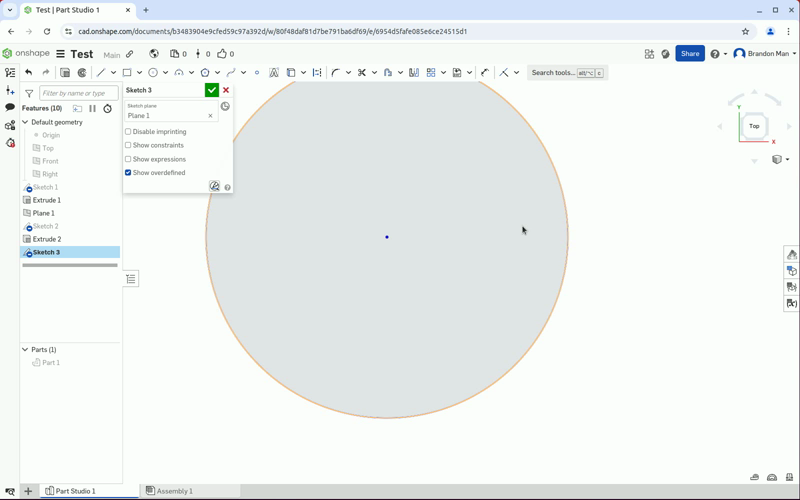
scroll(-6)
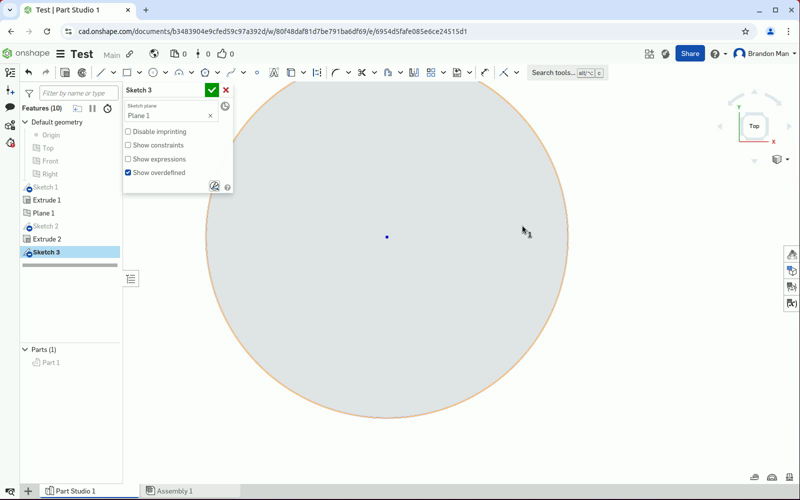
scroll(-6)
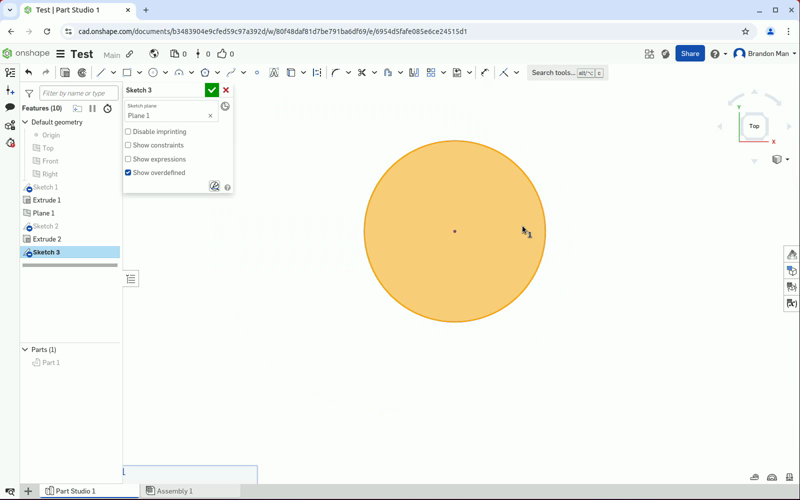
scroll(-6)
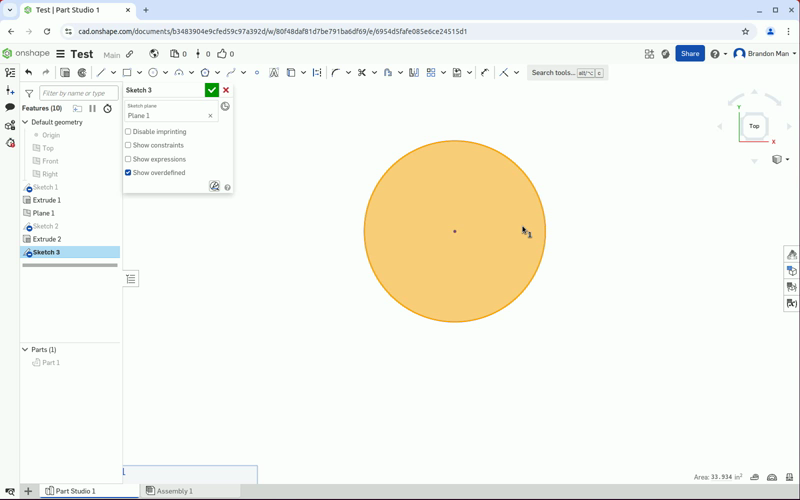
scroll(-6)
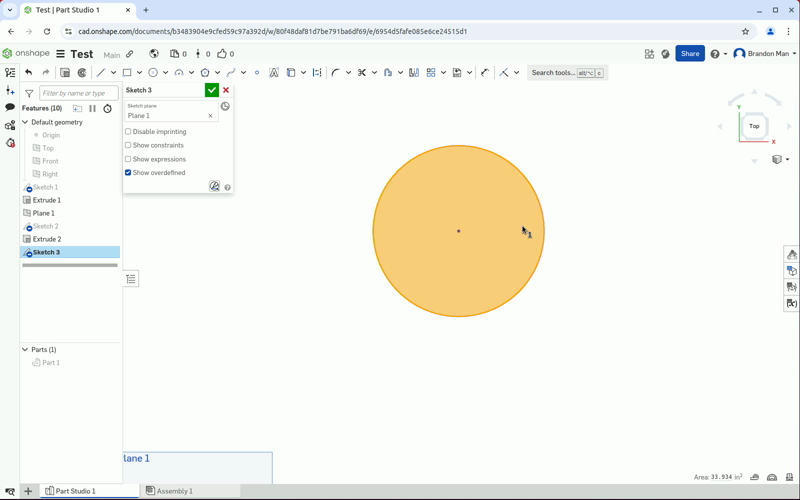
scroll(-6)
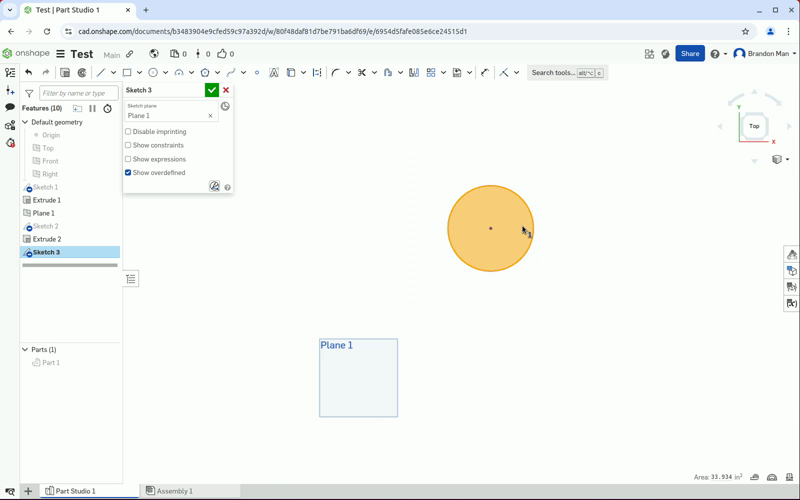
scroll(-6)
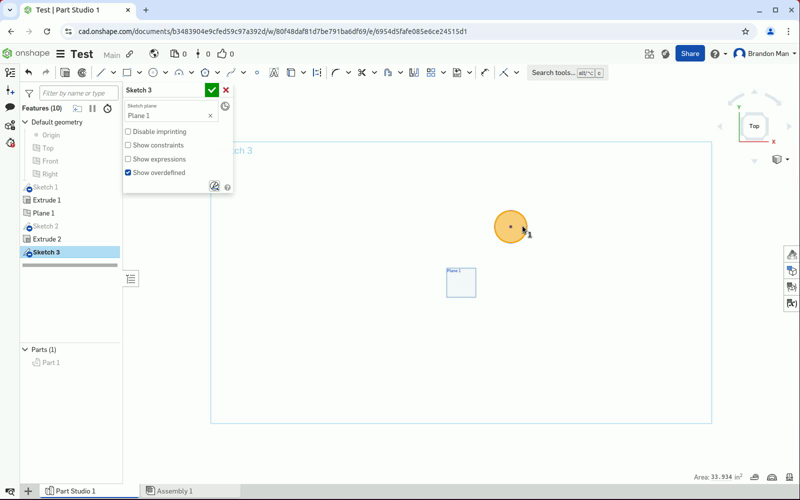
mouse_move(73, 352)
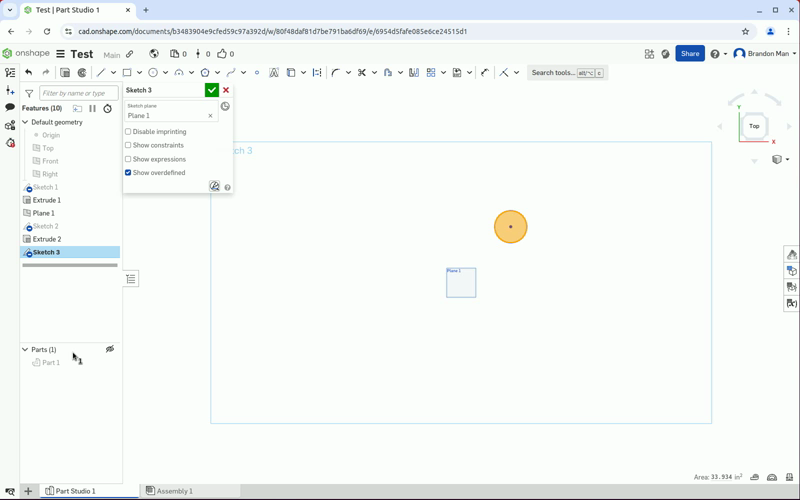
key(shift+y)
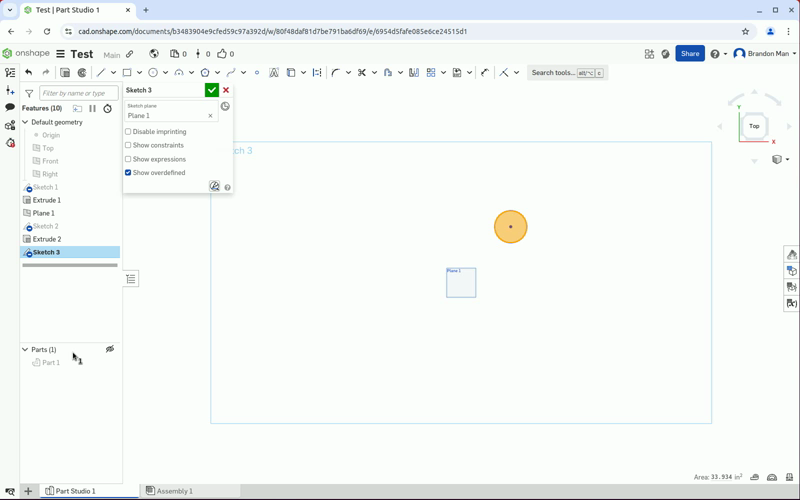
key(shift+e)
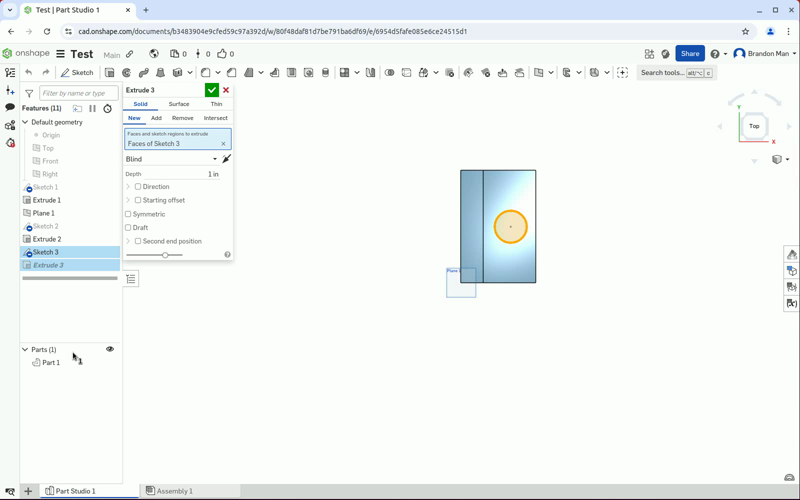
mouse_move(143, 106)
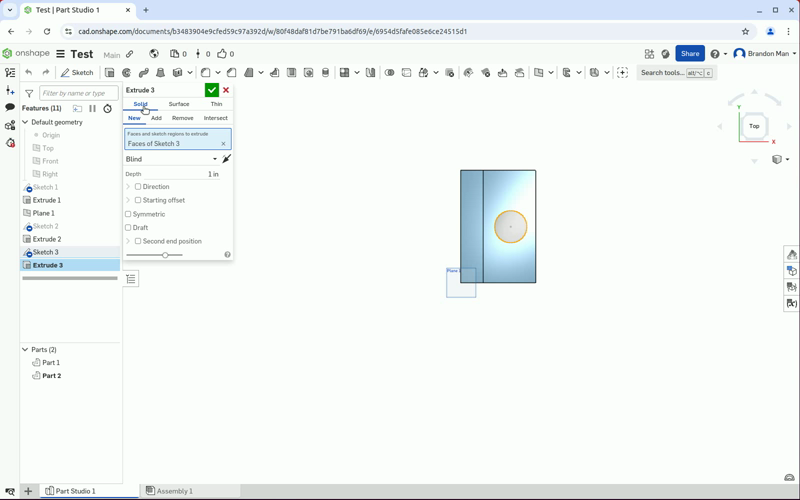
click(143, 106)
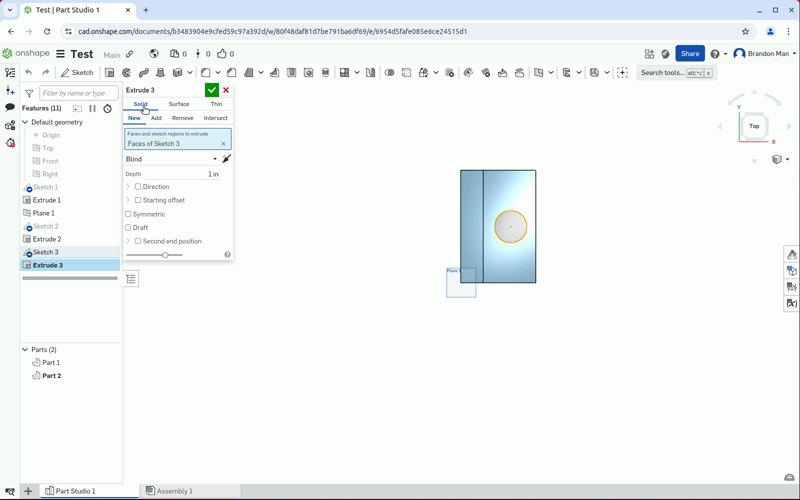
mouse_move(186, 120)
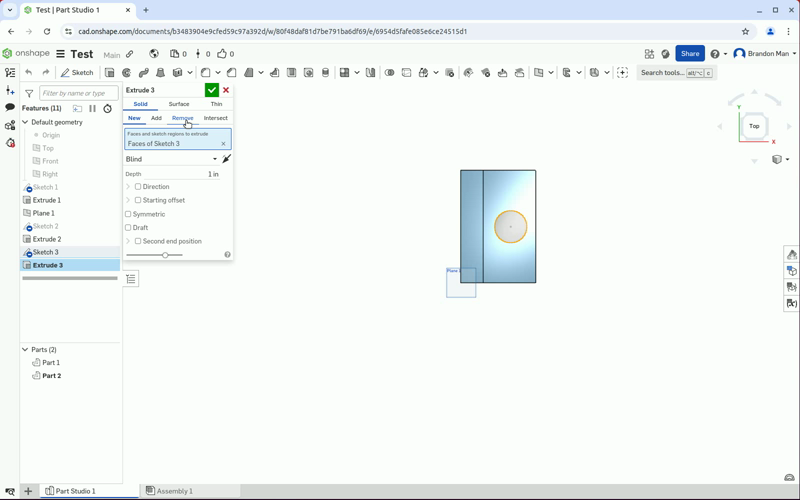
click(186, 120)
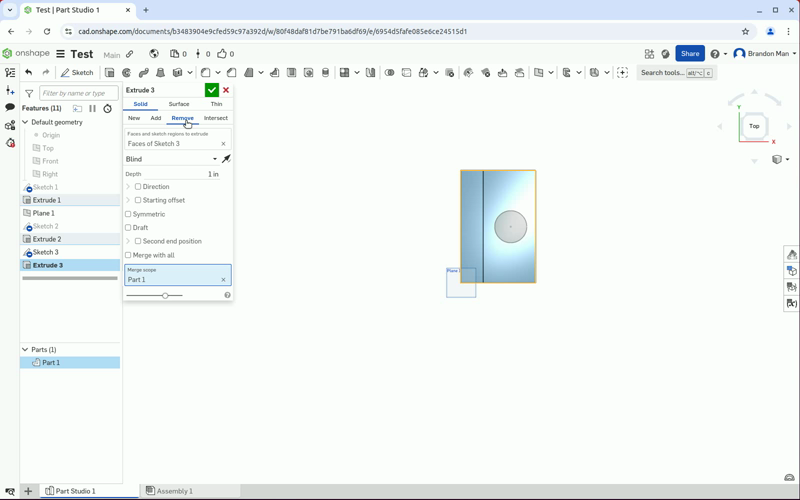
key(tab, 4)
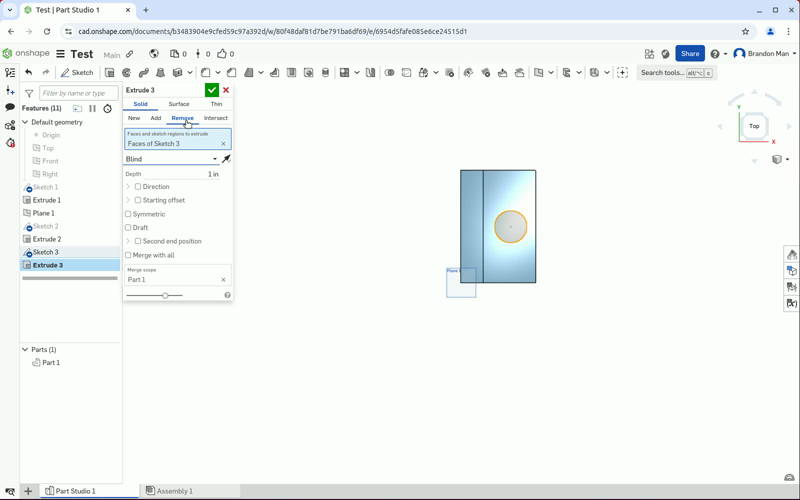
text(30.811)
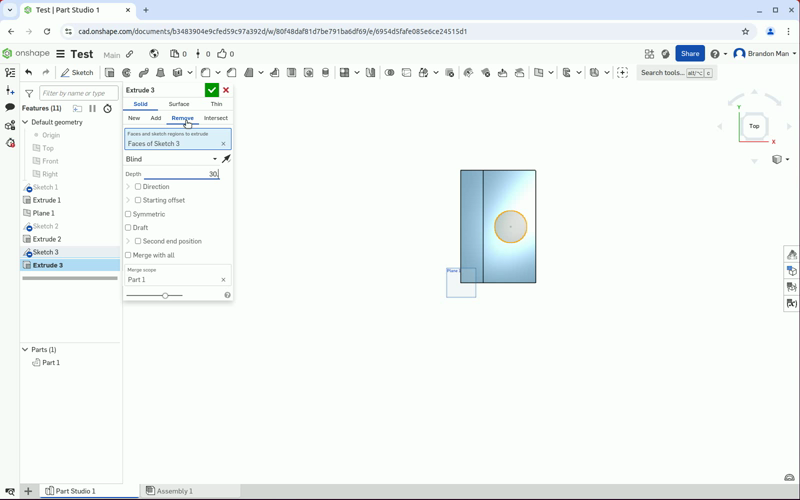
key(tab, 6)
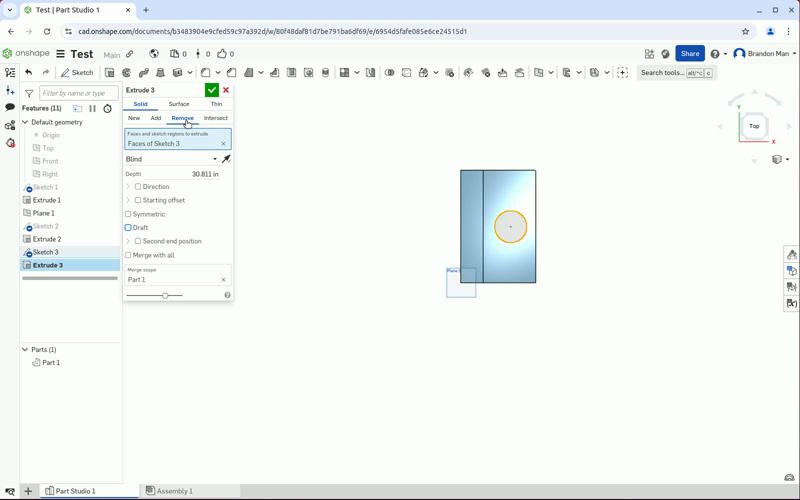
key(space)
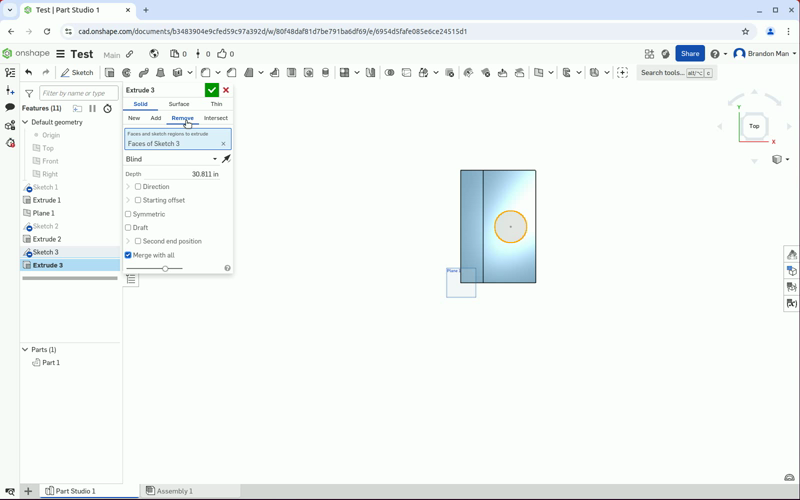
key(enter)
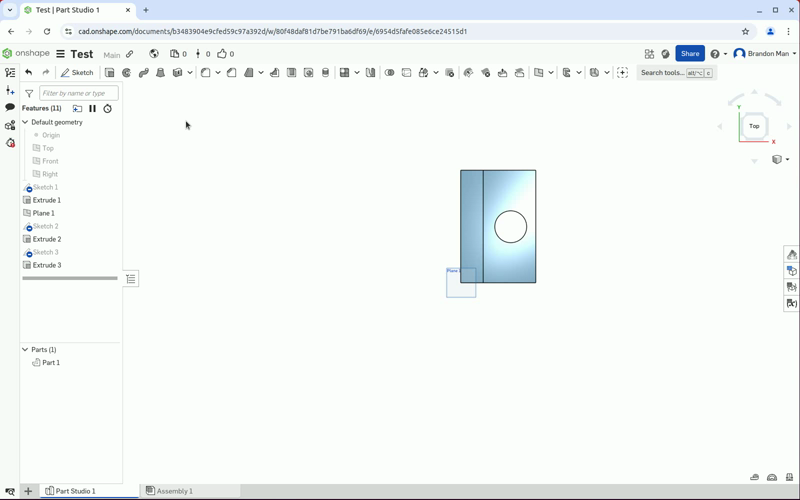
key(shift+h)
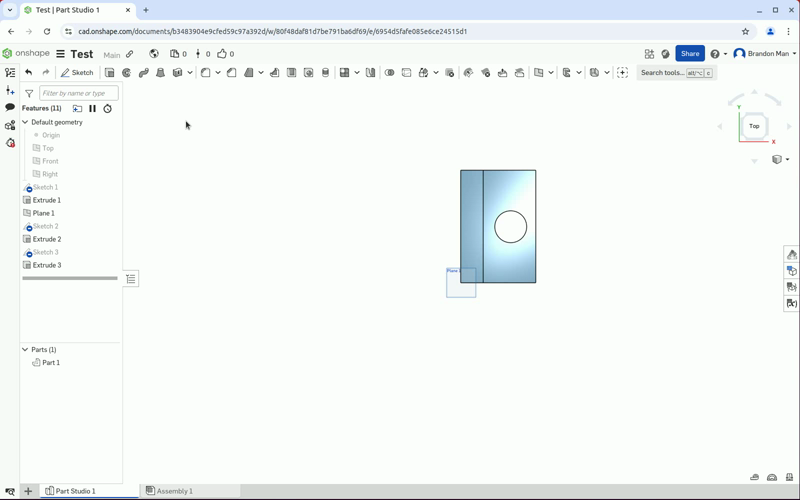
key(shift+h)
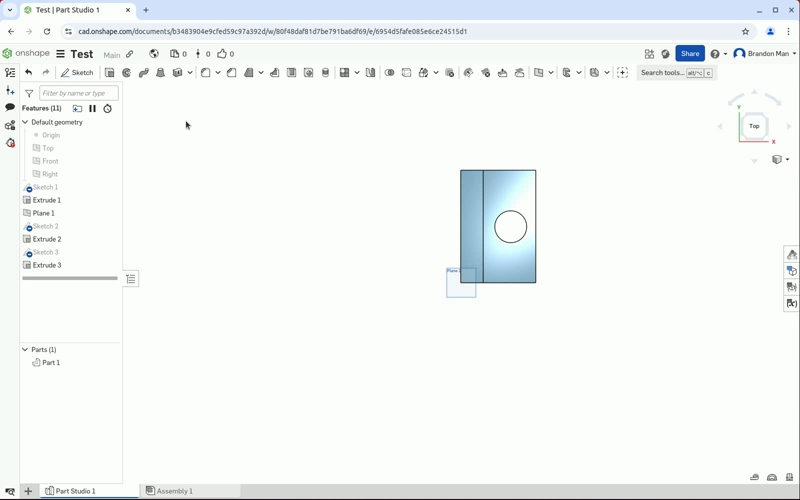
key(shift+7)
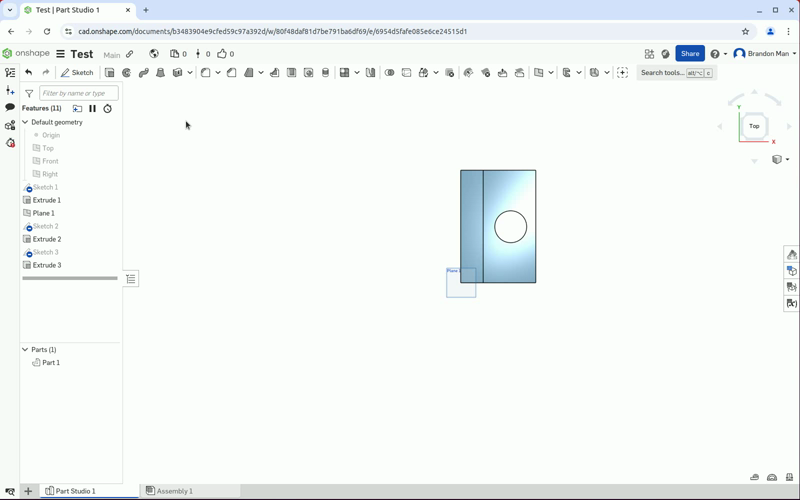
key(up, 3)
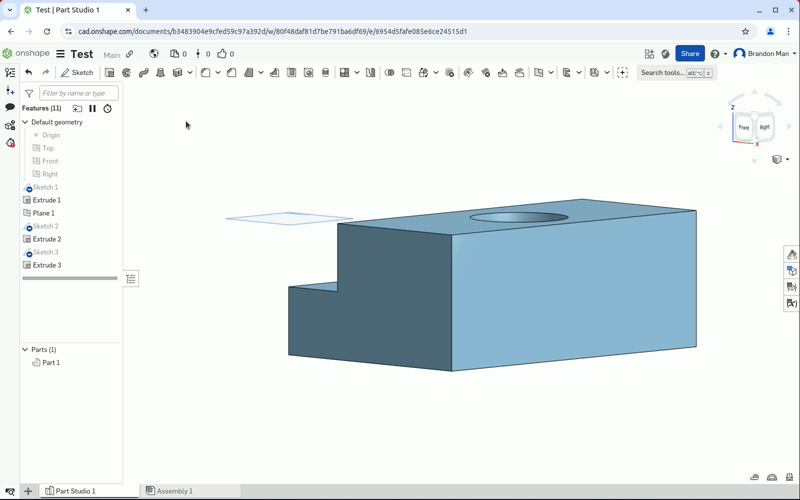
key(left, 3)
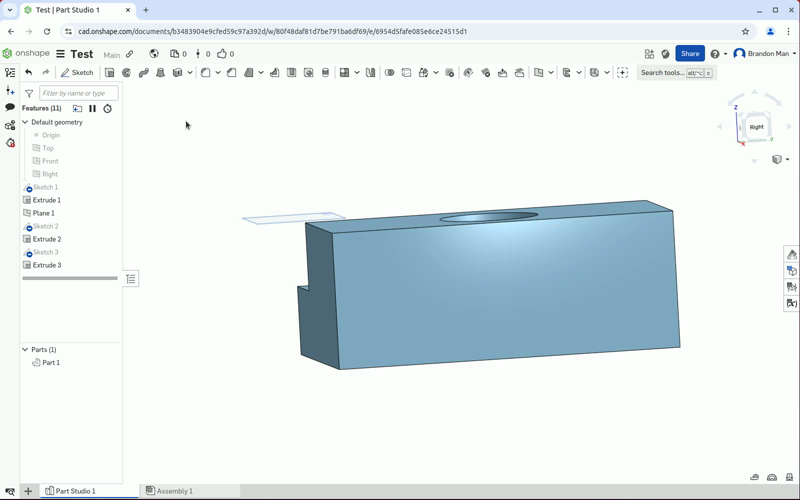
key(right, 3)
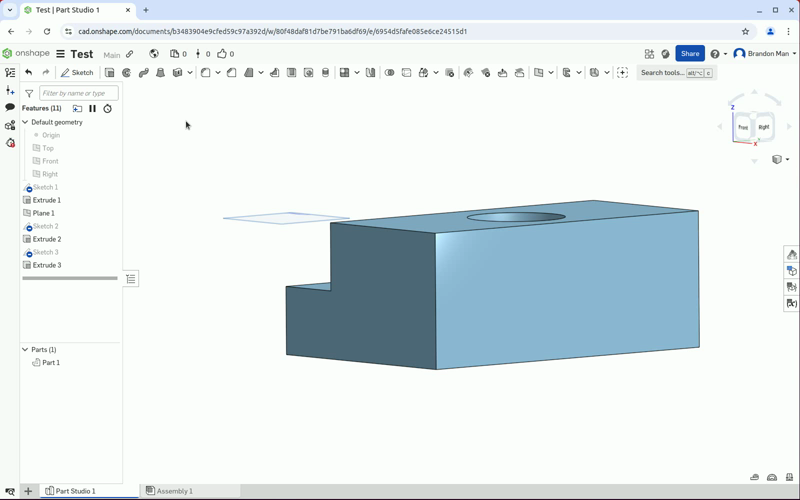
key(down, 3)
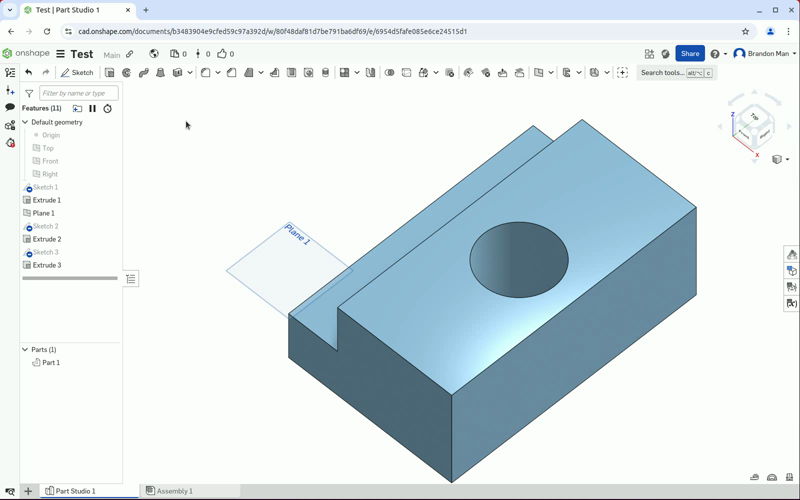
mouse_move(73, 189)
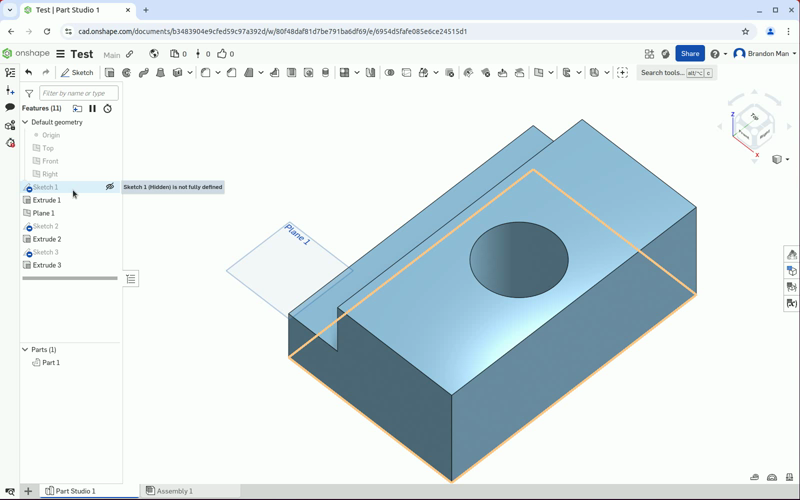
click(73, 189)